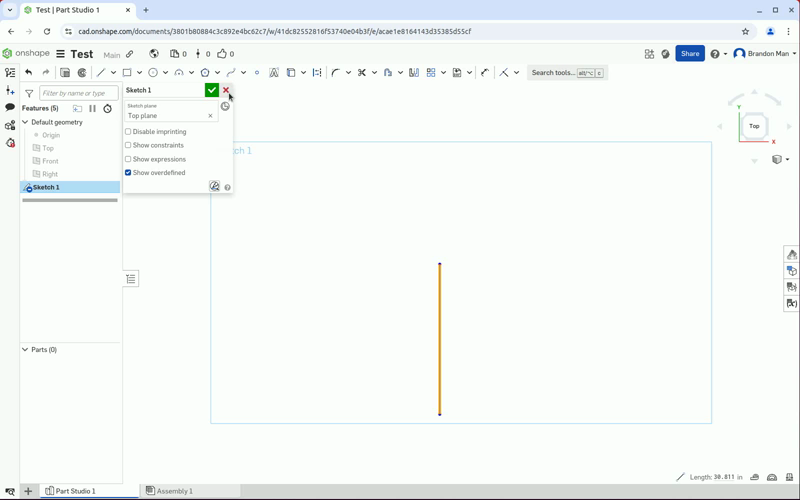
key(shift+h)
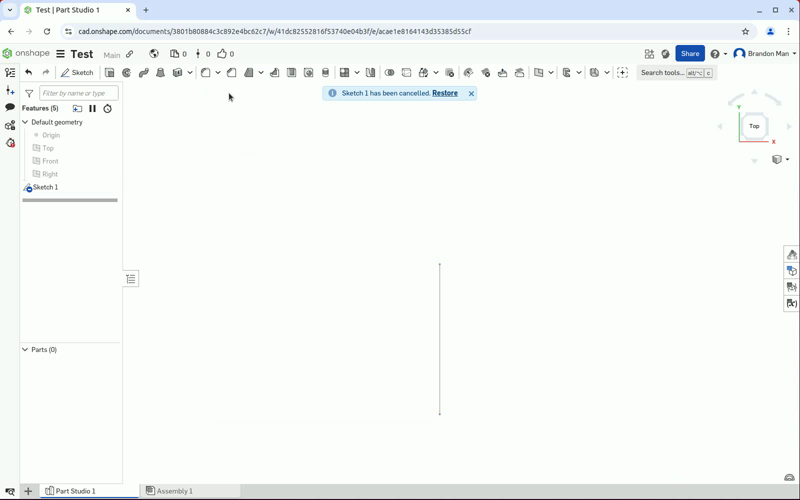
key(shift+s)
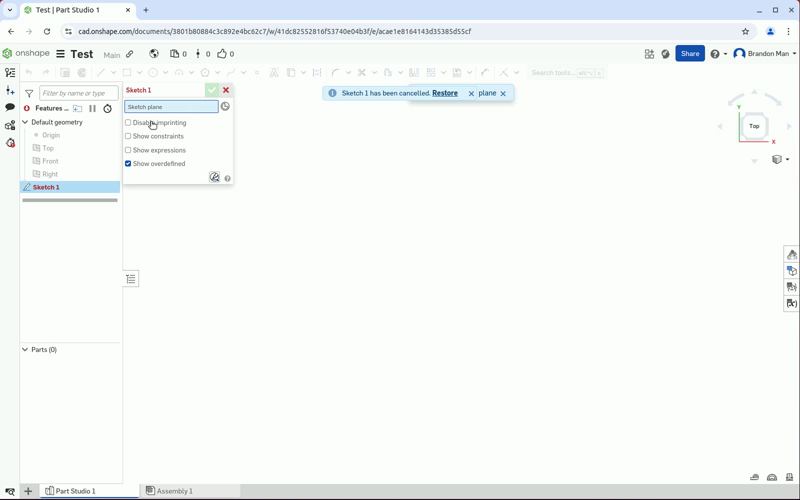
mouse_move(73, 150)
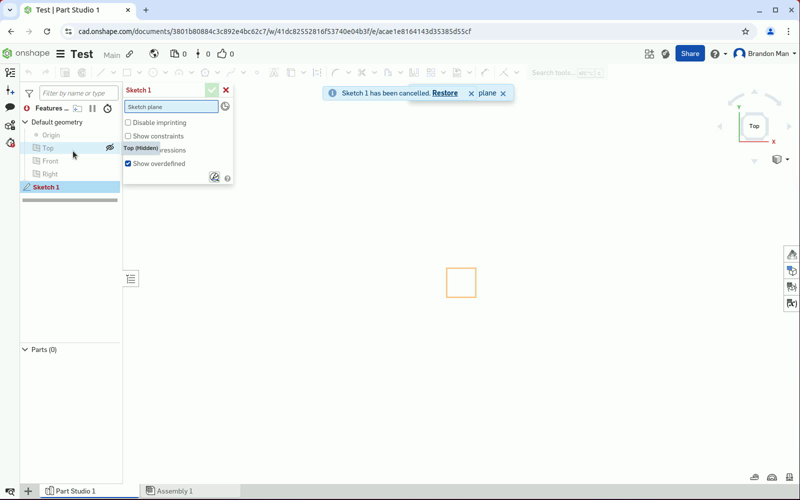
click(73, 150)
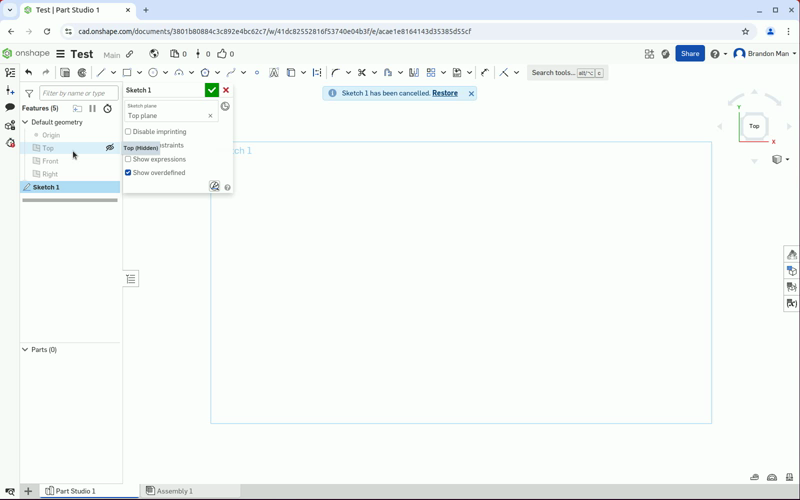
mouse_move(73, 352)
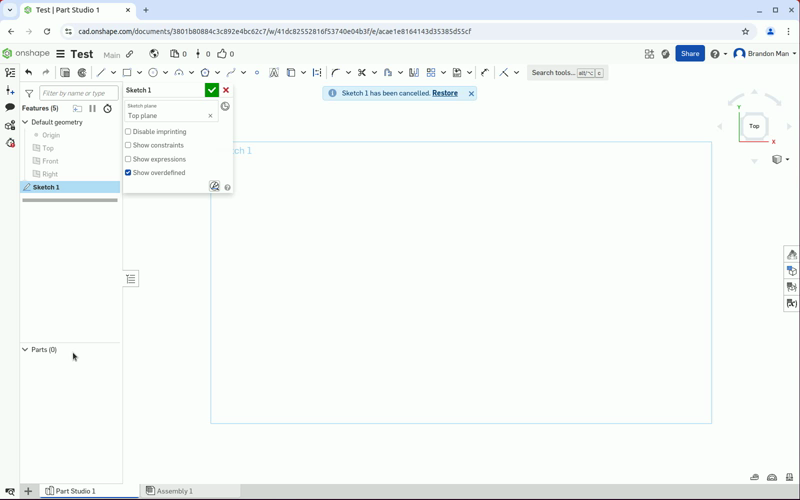
key(y)
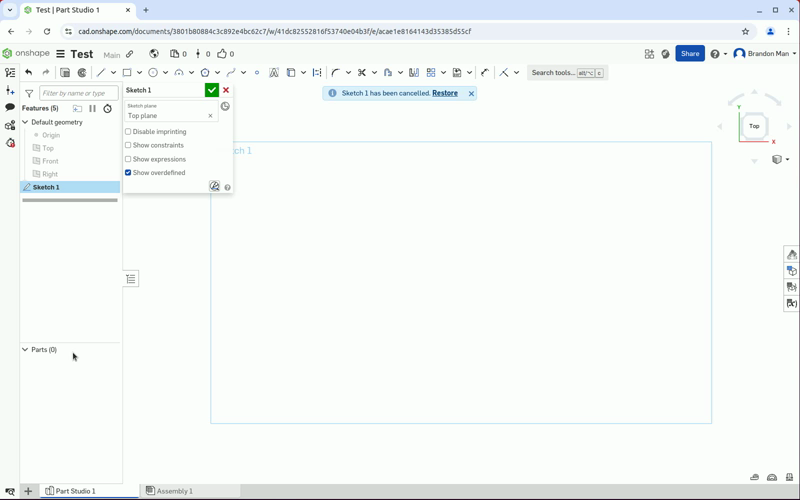
key(l)
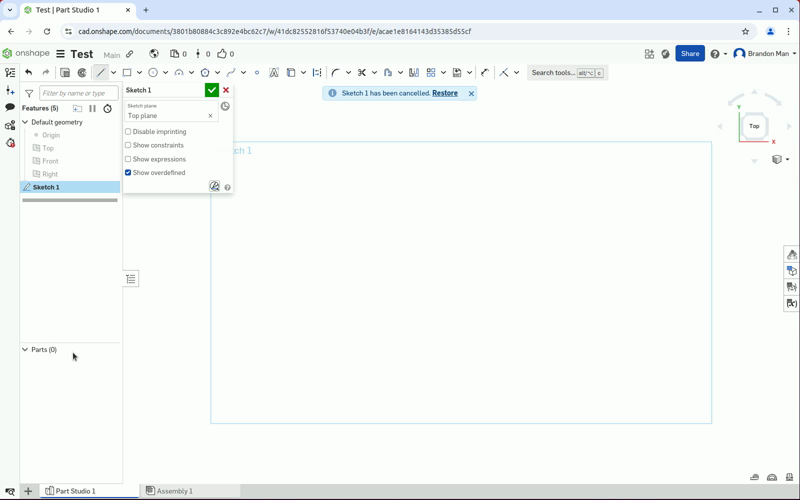
key_down(shift)
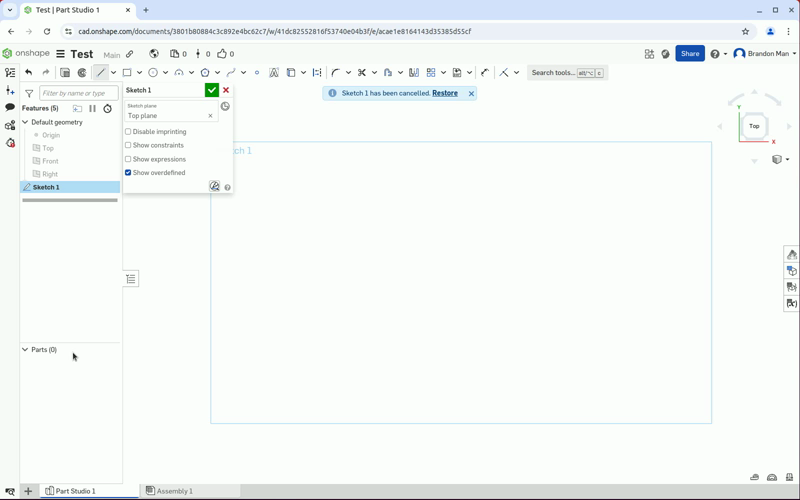
mouse_move(460, 282)
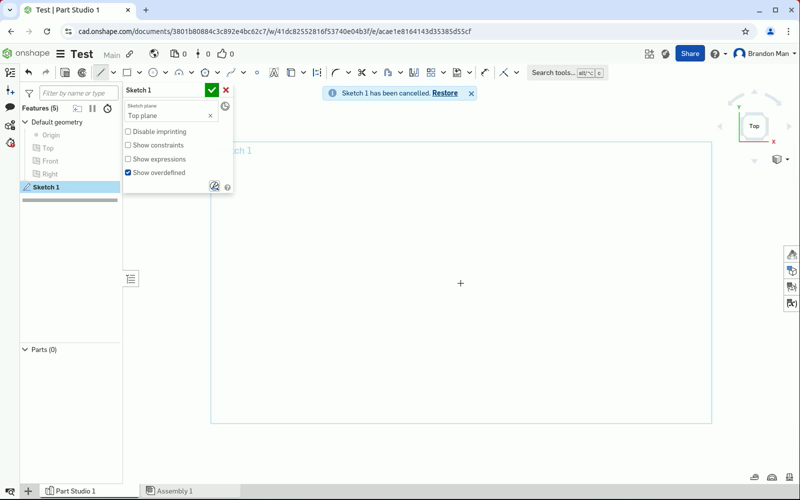
click(460, 282)
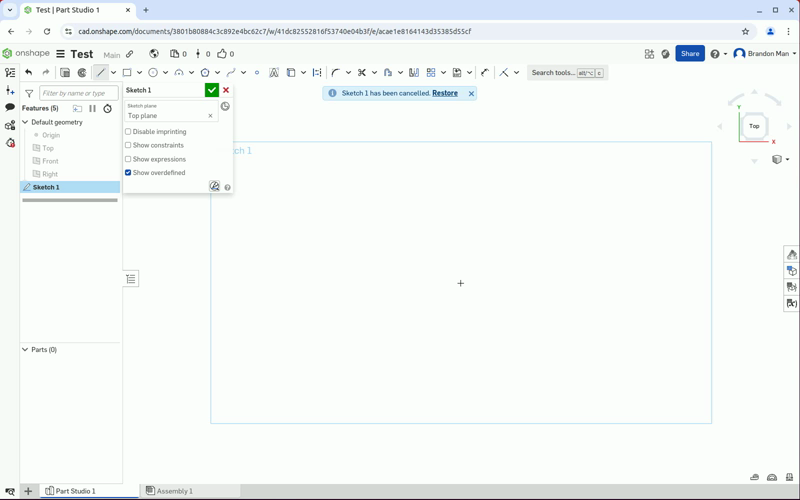
key_up(shift)
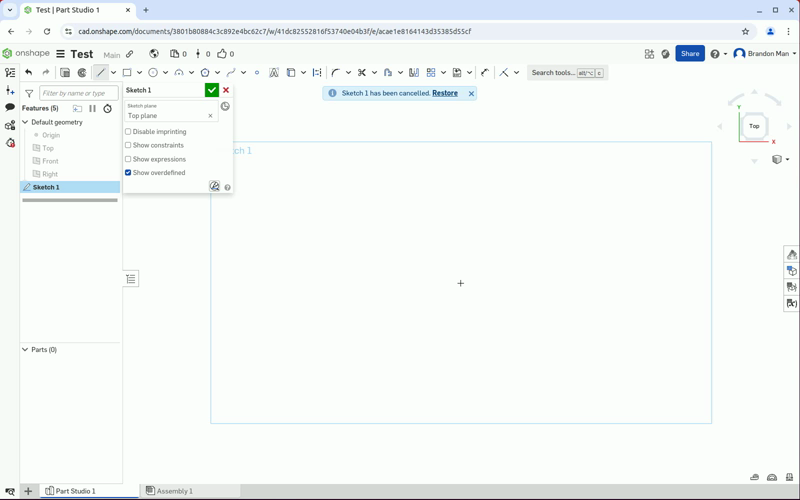
key_down(shift)
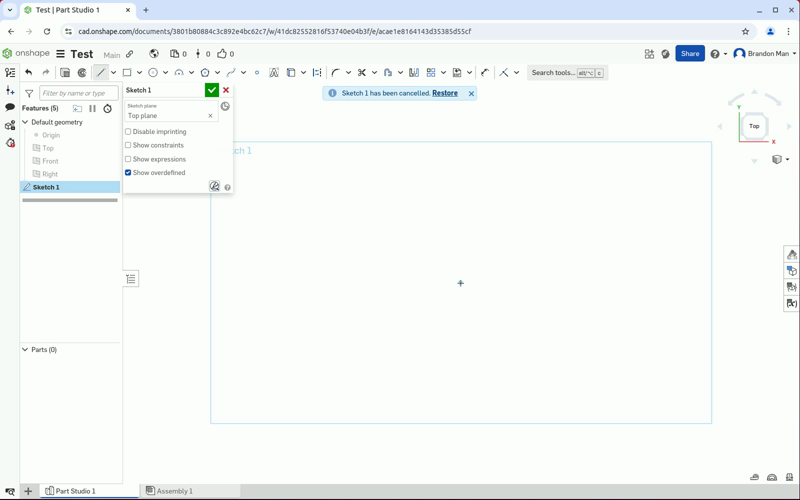
mouse_move(573, 282)
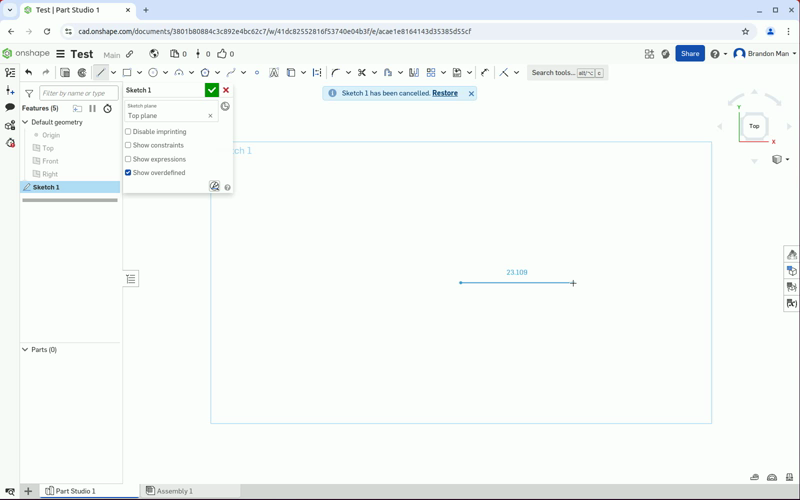
click(573, 282)
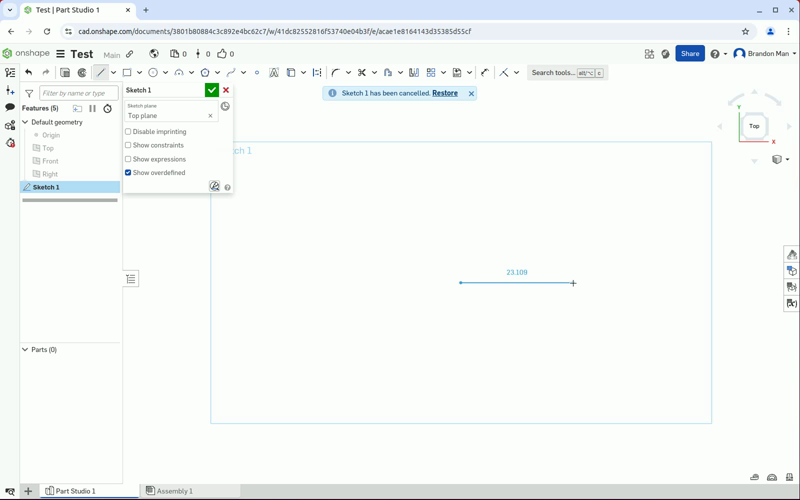
key_up(shift)
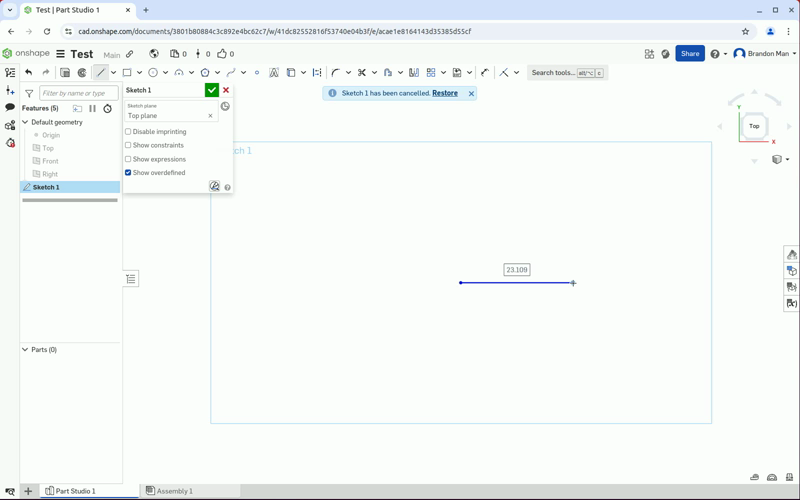
key_down(shift)
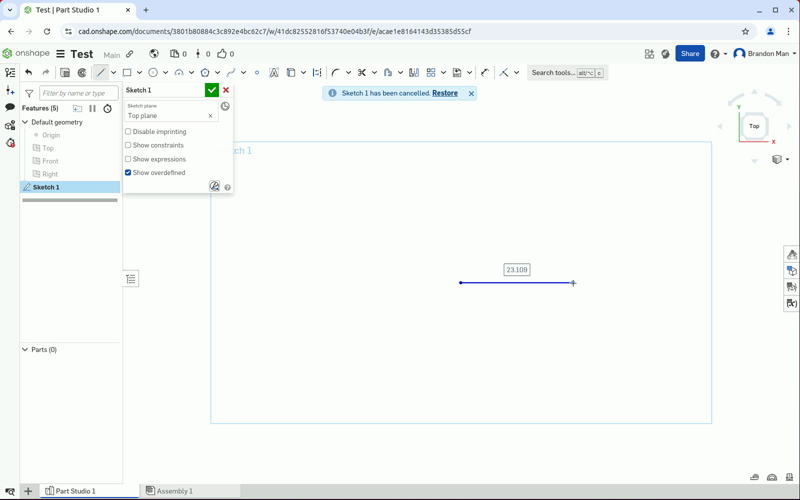
mouse_move(573, 211)
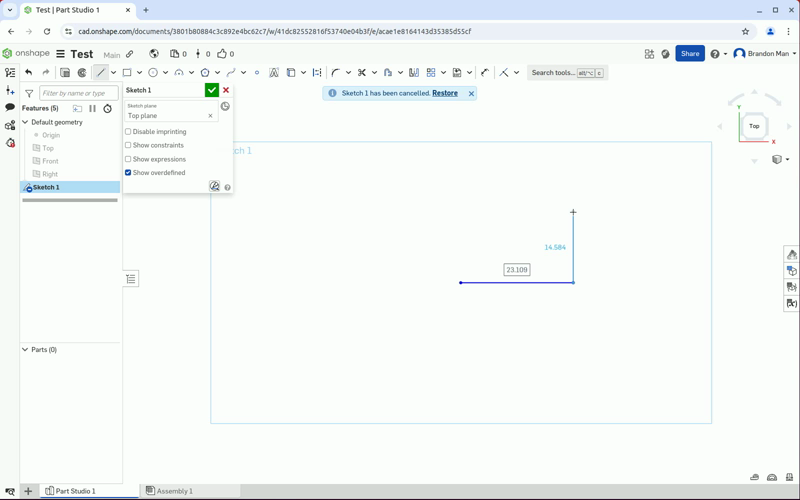
click(573, 211)
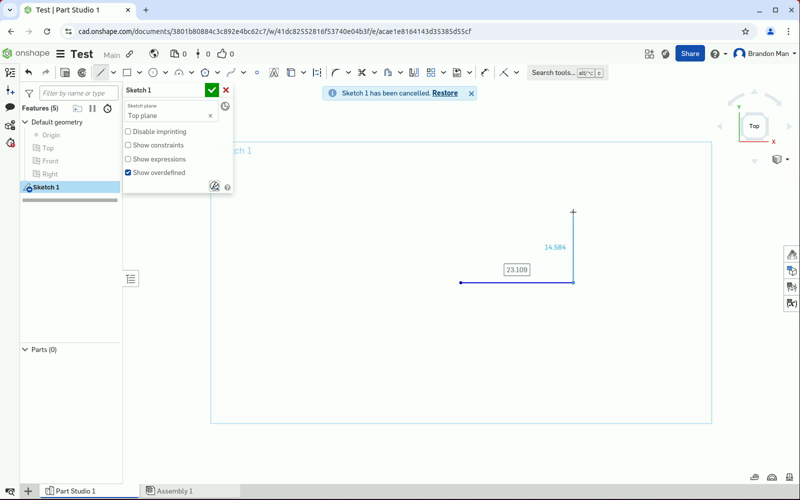
key_up(shift)
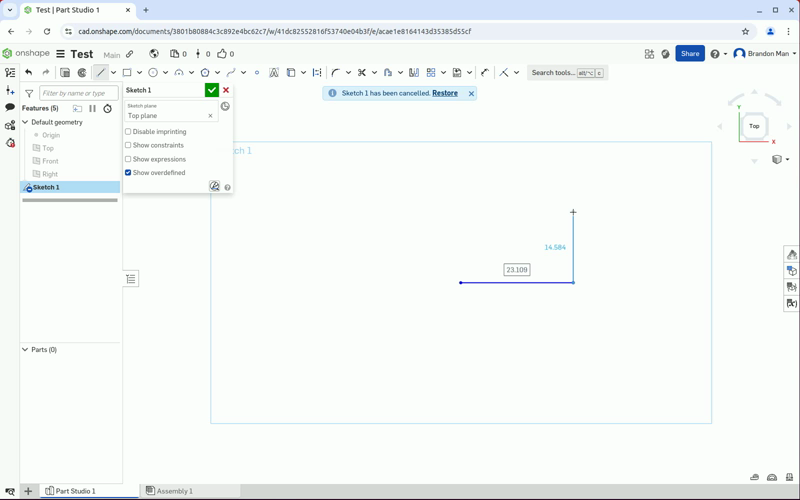
key_down(shift)
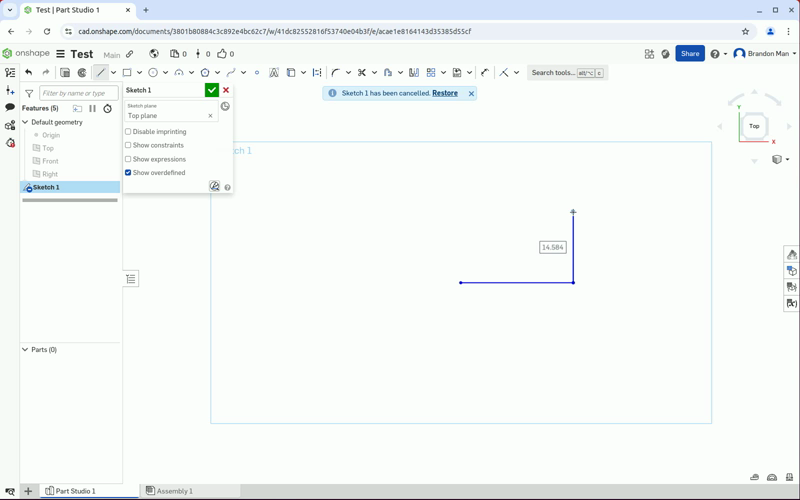
mouse_move(460, 211)
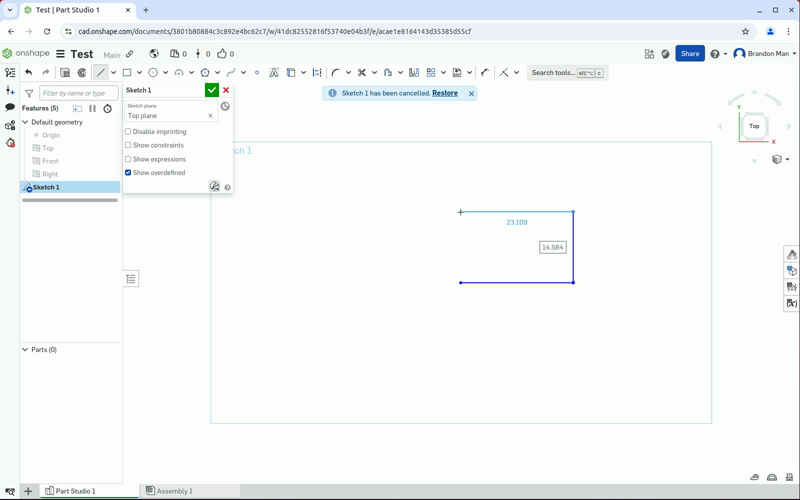
click(460, 211)
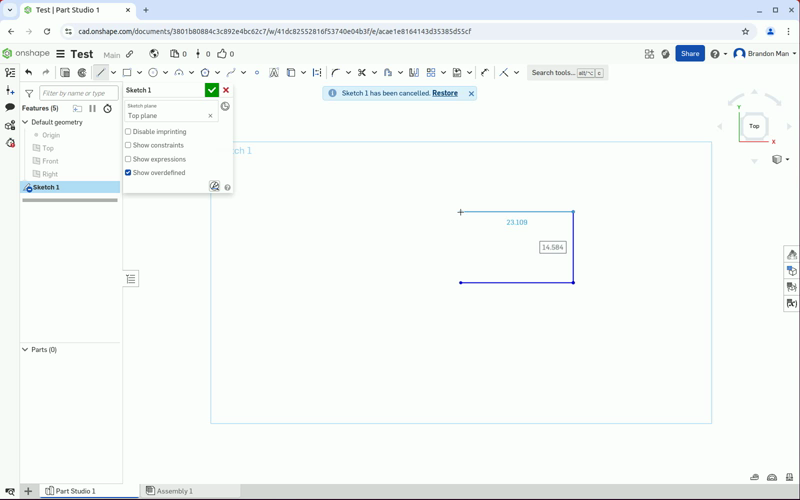
key_up(shift)
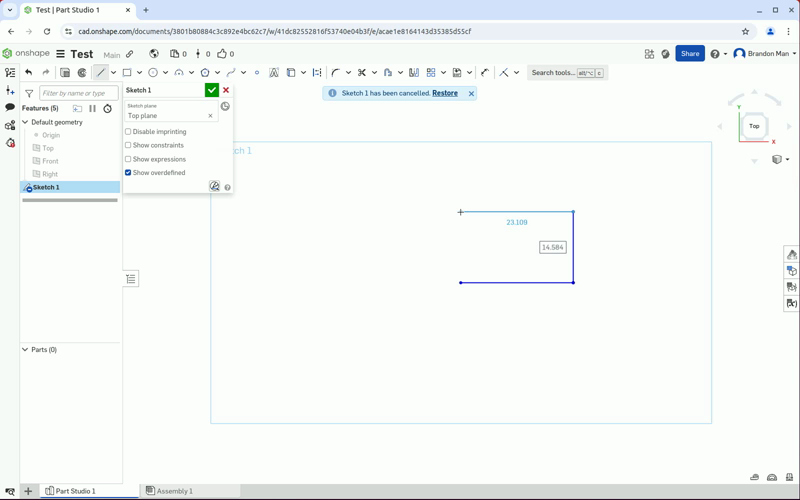
key_down(shift)
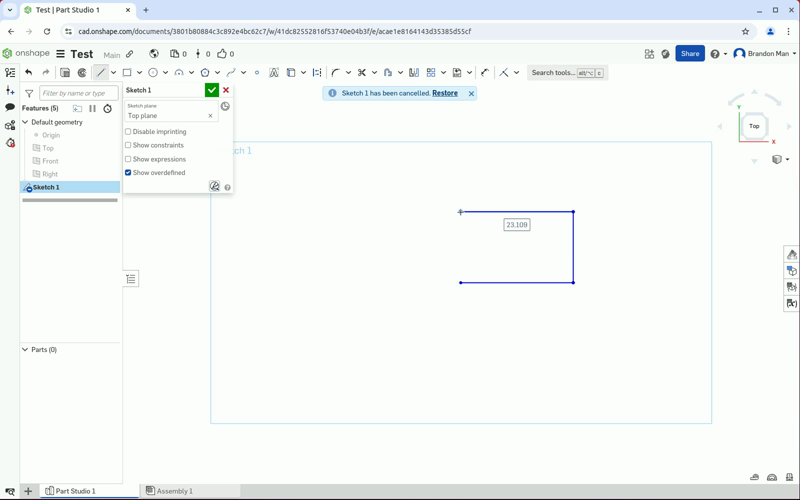
mouse_move(460, 282)
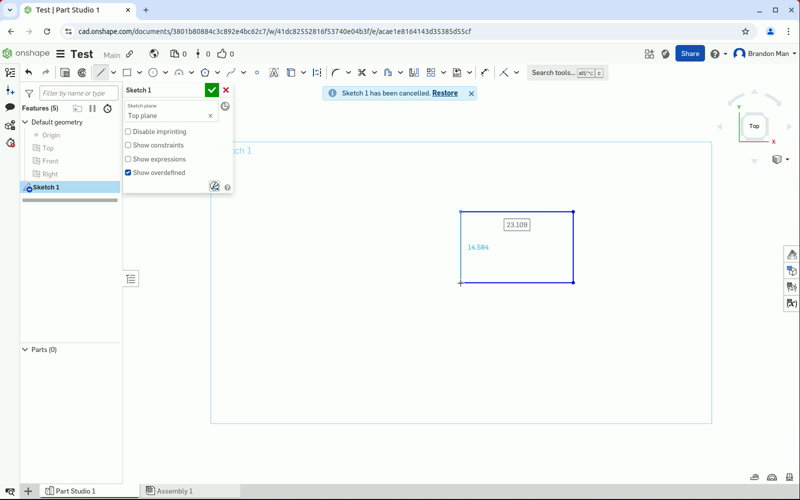
key_up(shift)
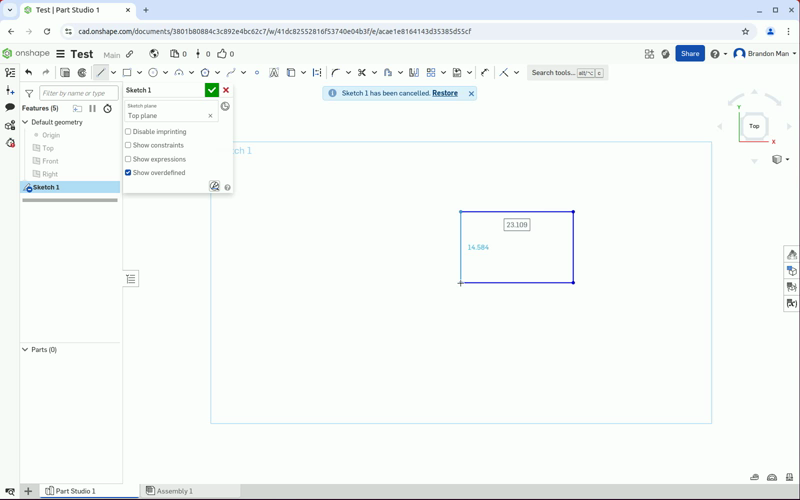
click(460, 282)
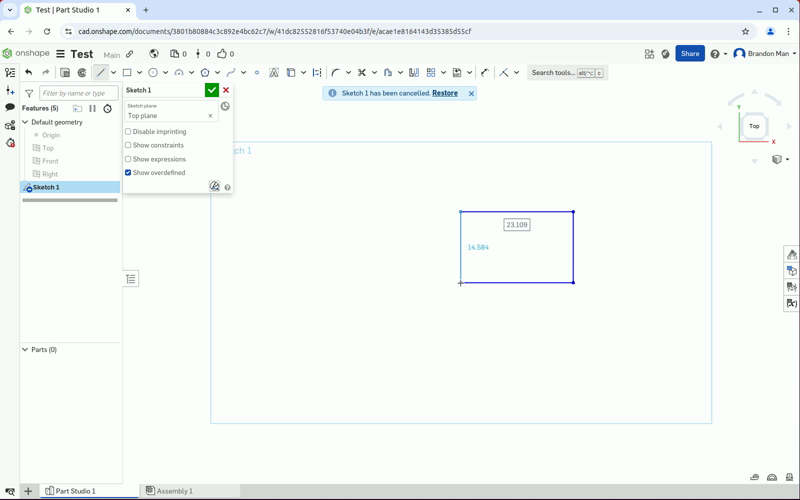
key(esc)
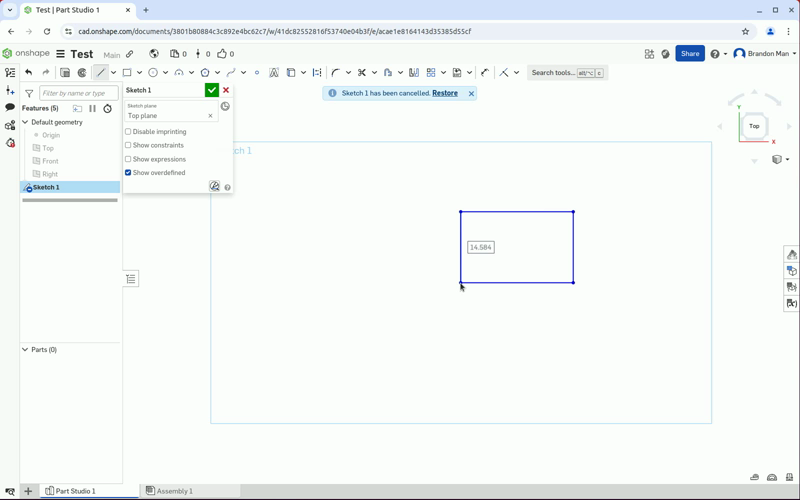
mouse_move(545, 238)
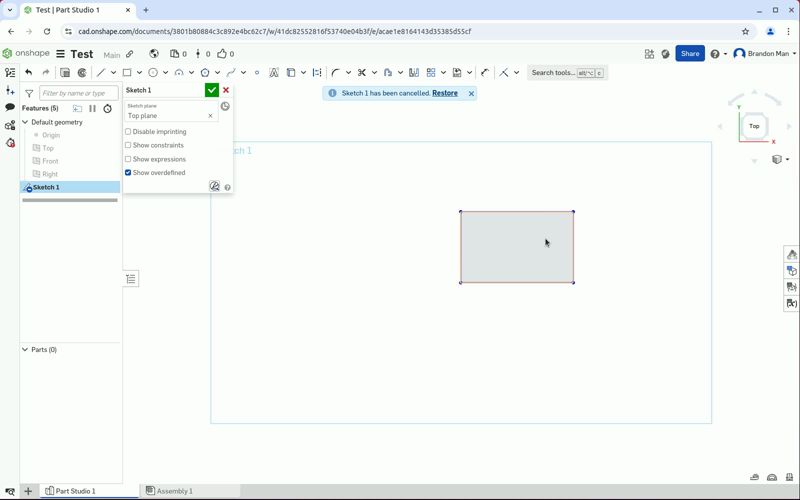
click(545, 238)
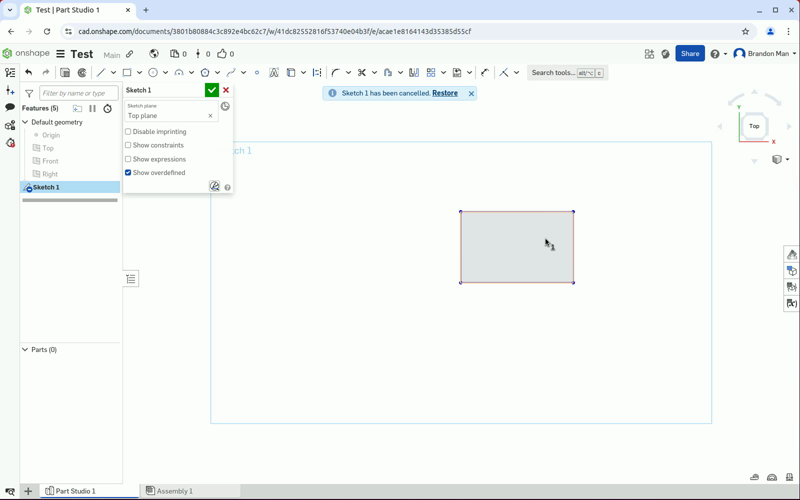
mouse_move(73, 352)
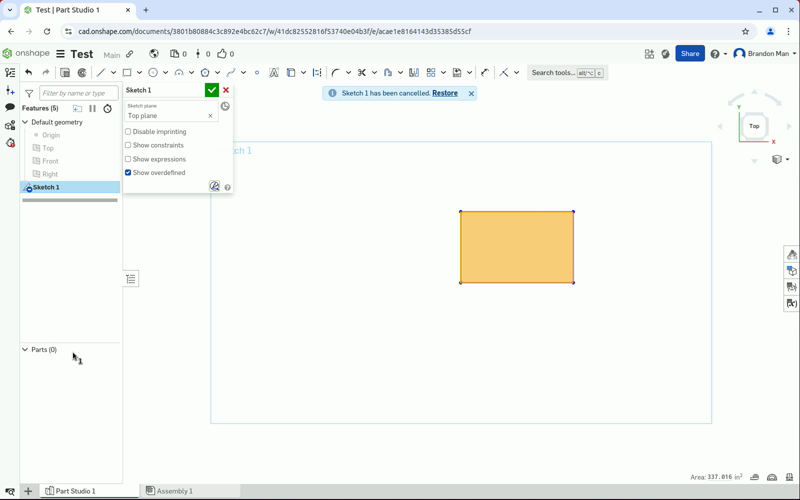
key(shift+y)
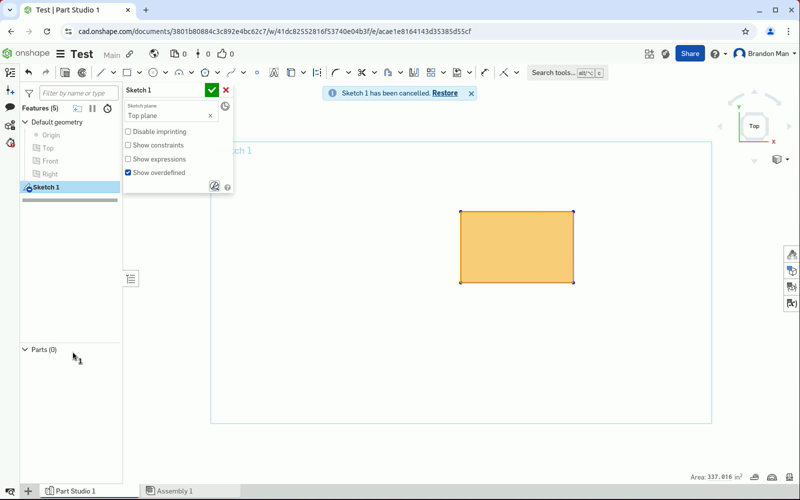
key(shift+e)
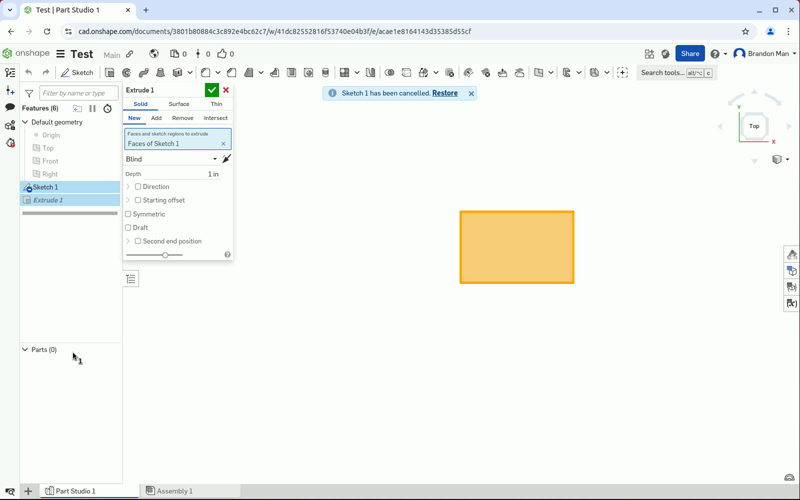
mouse_move(143, 106)
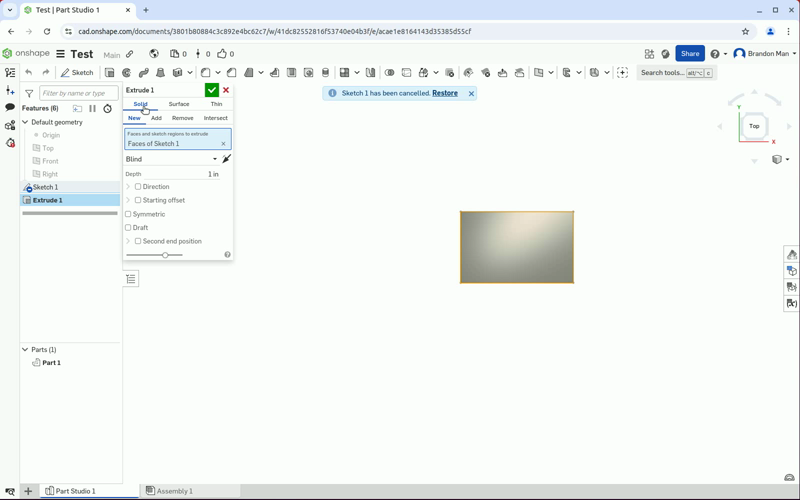
click(143, 106)
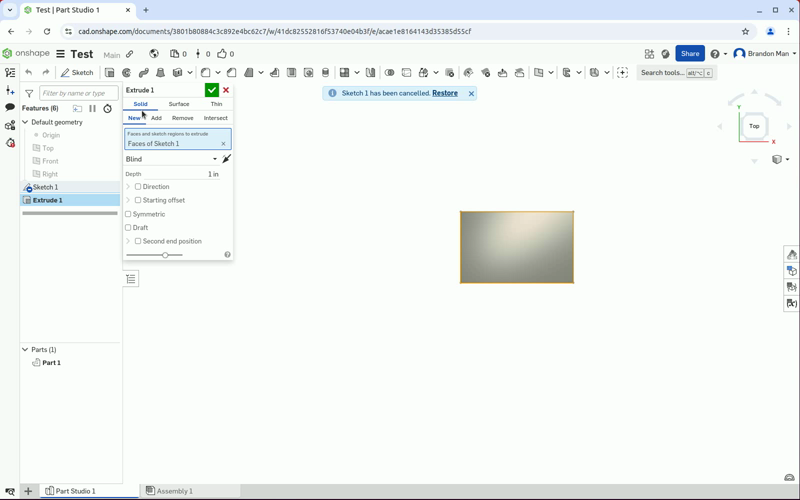
mouse_move(137, 120)
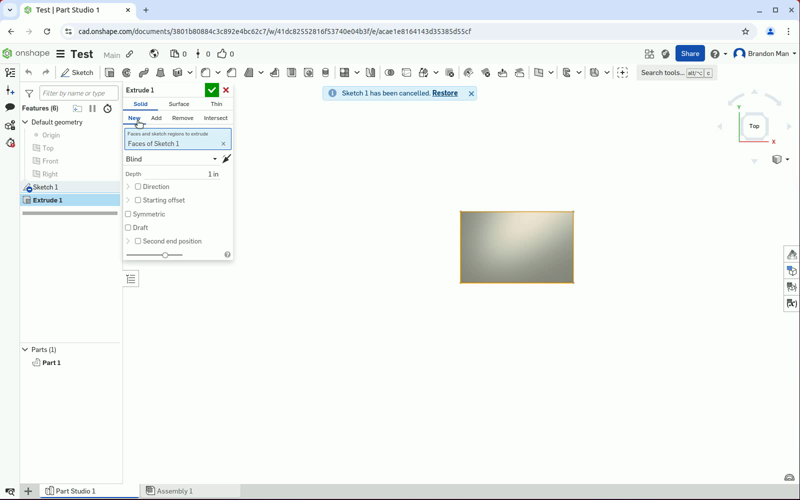
click(137, 120)
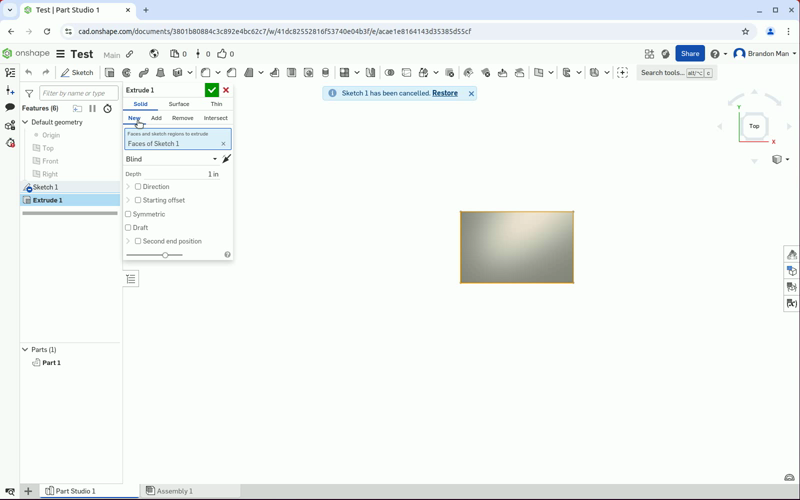
key(tab, 4)
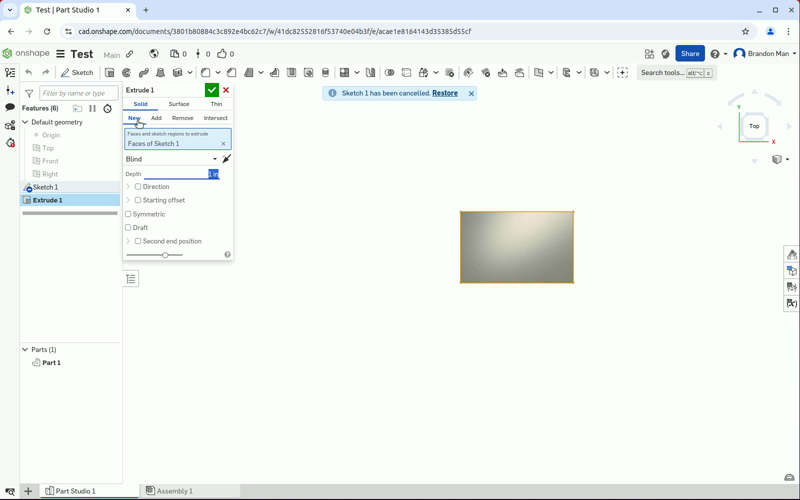
text(6.74)
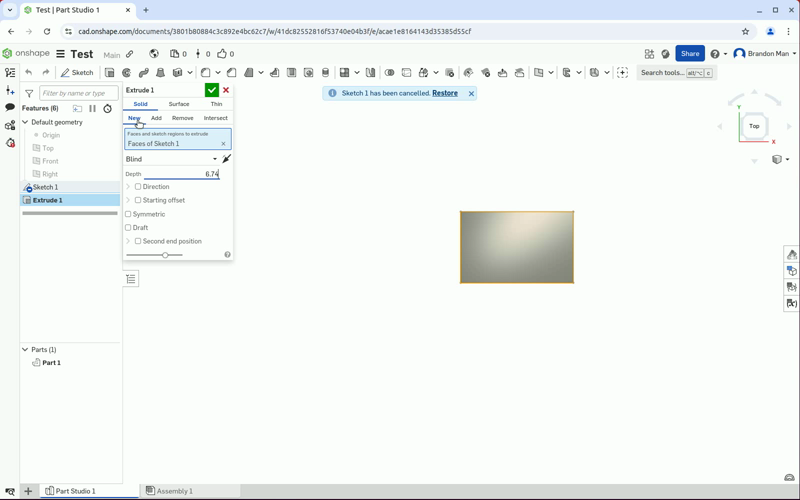
key(enter)
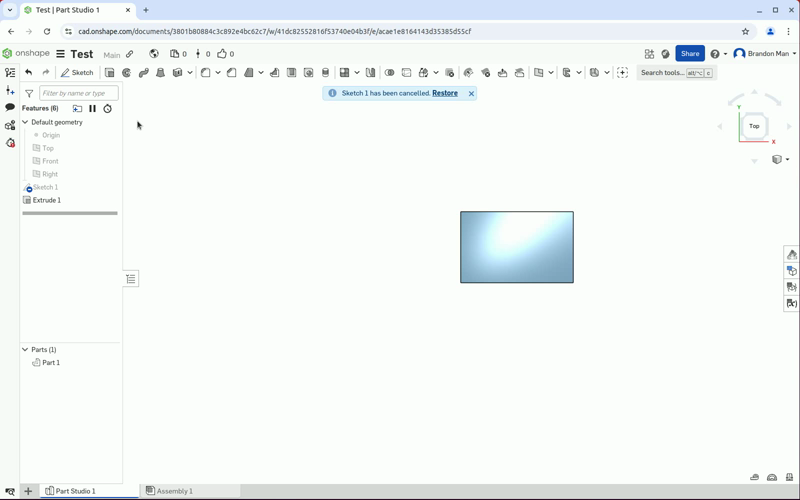
key(shift+h)
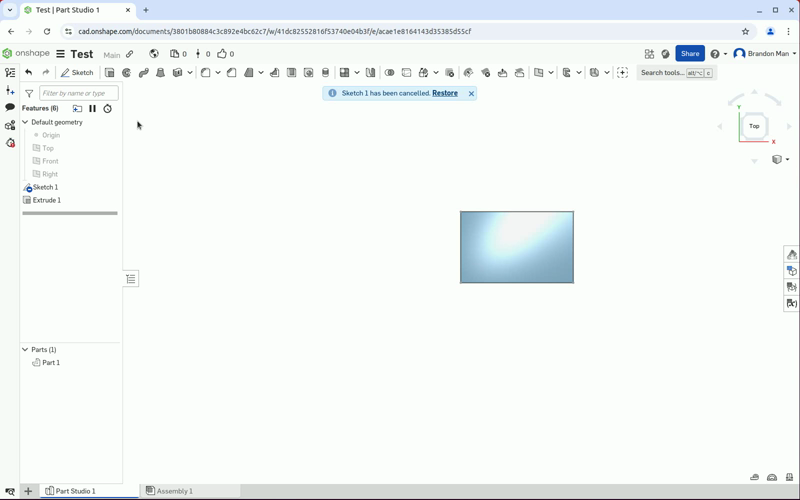
key(shift+h)
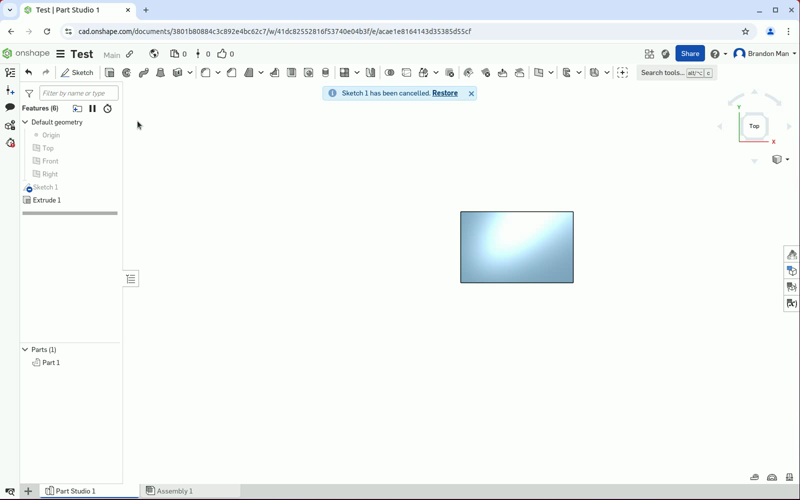
mouse_move(73, 189)
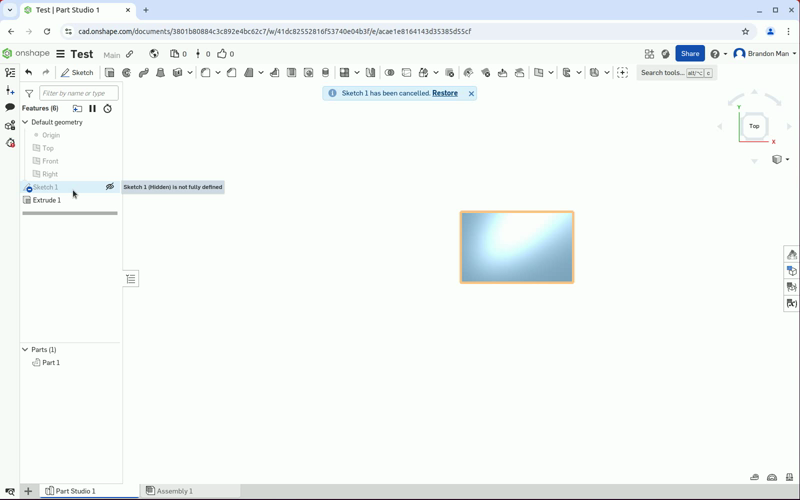
click(73, 189)
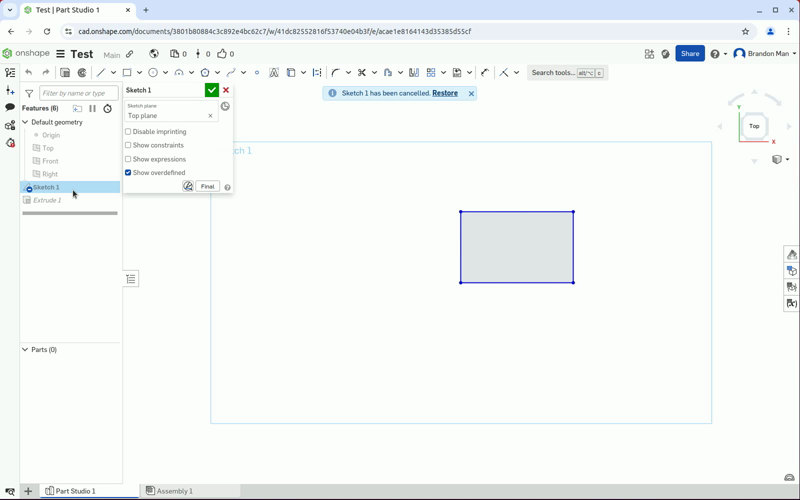
mouse_move(229, 92)
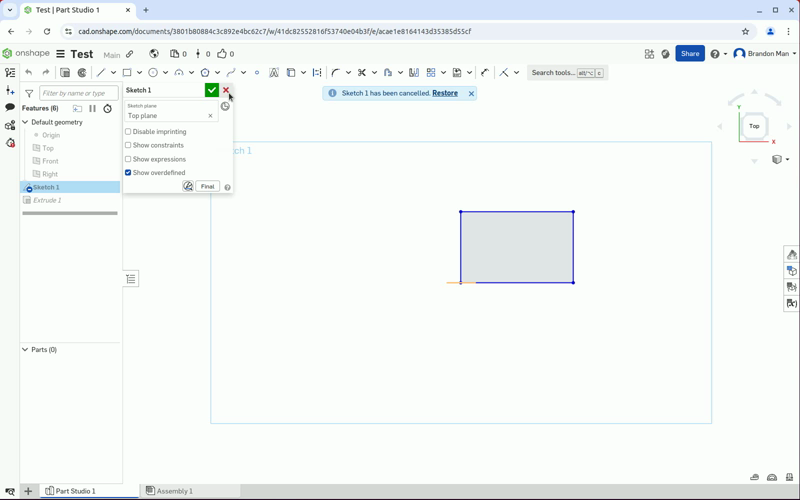
click(229, 92)
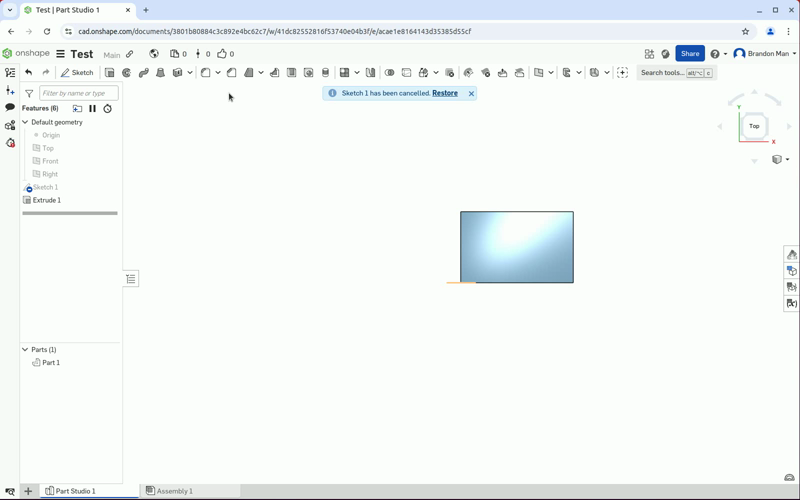
mouse_move(541, 75)
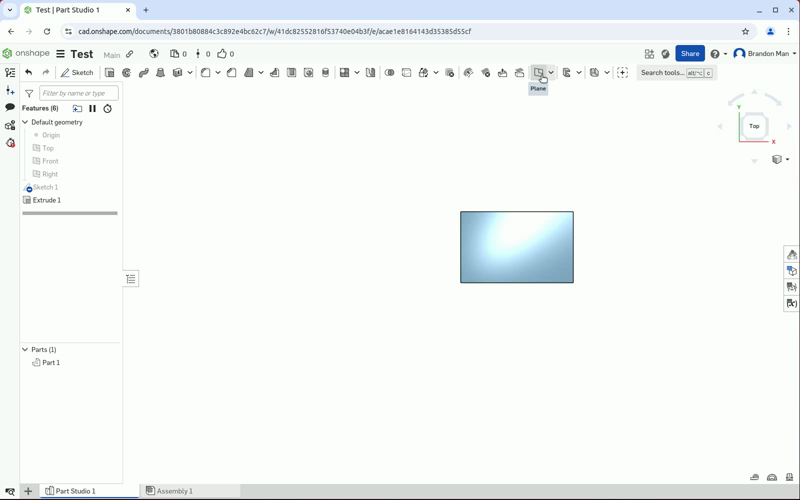
click(541, 75)
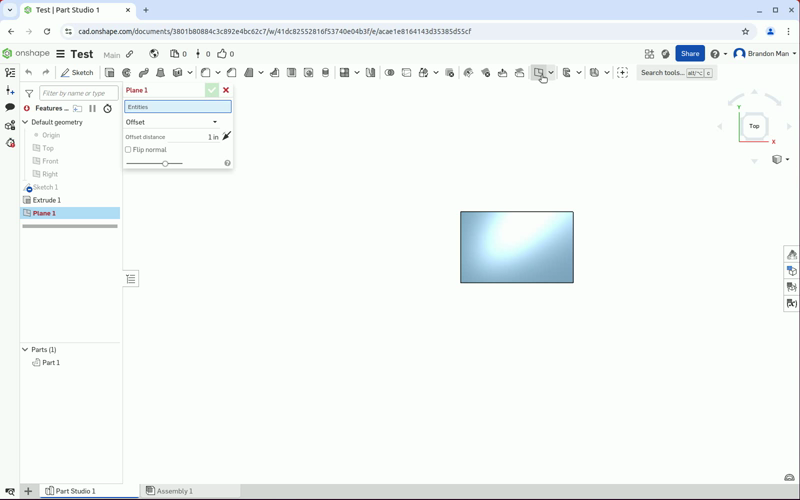
mouse_move(73, 150)
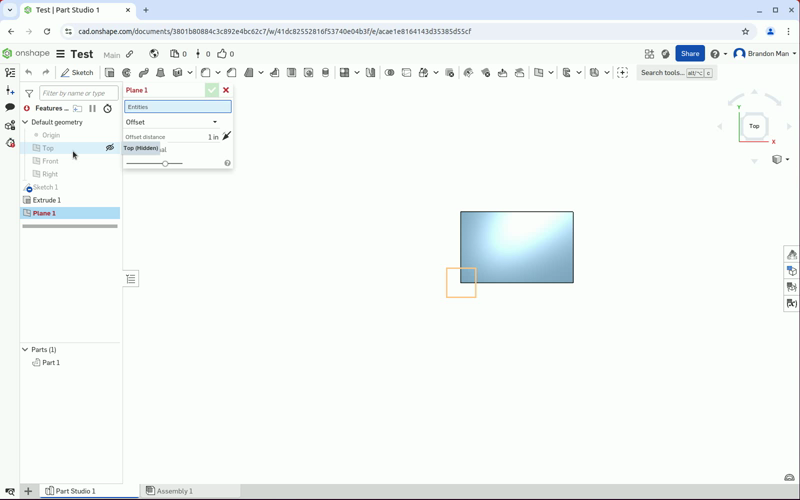
click(73, 150)
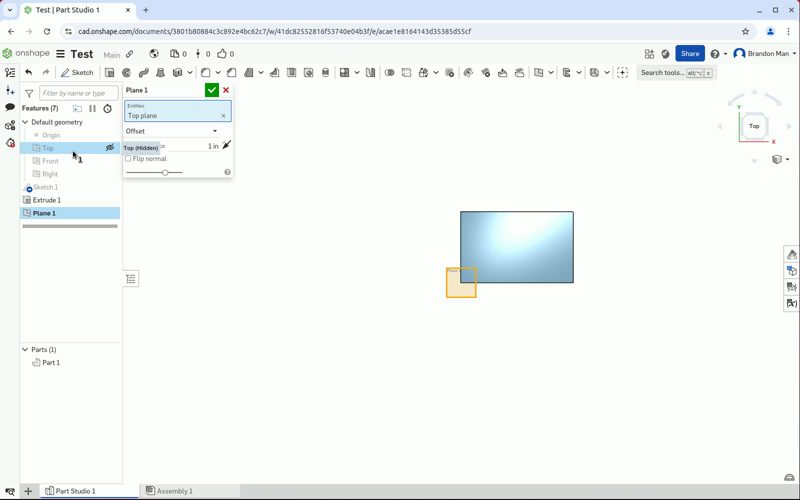
key(tab, 2)
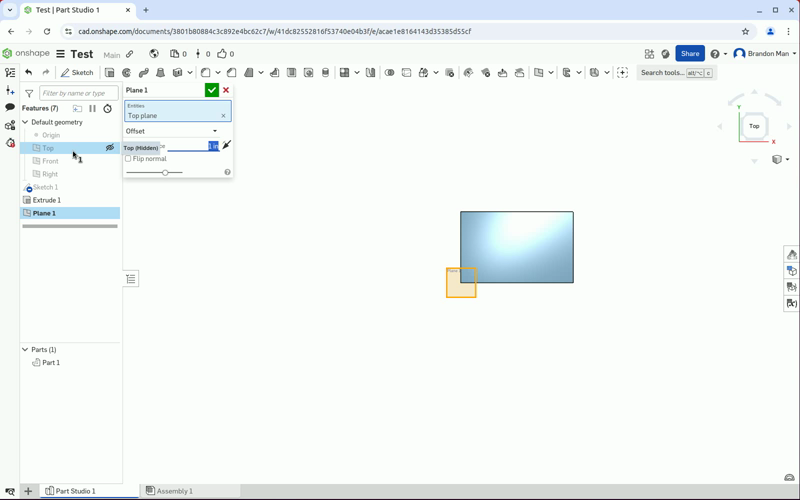
text(6.748)
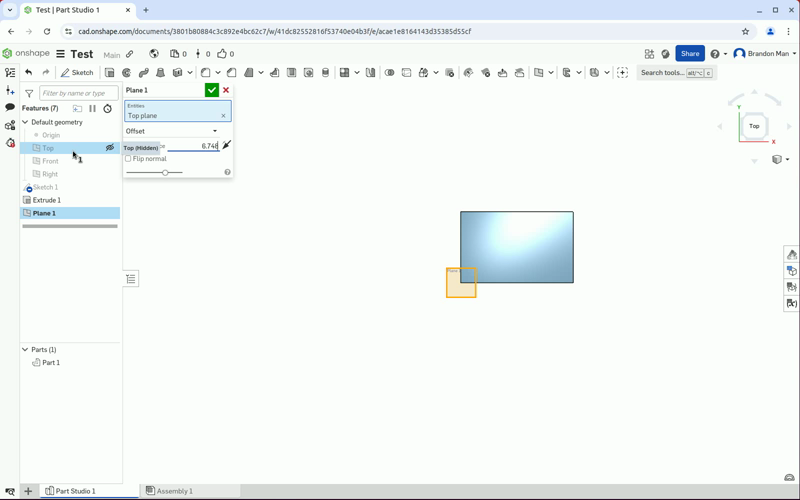
key(enter, 2)
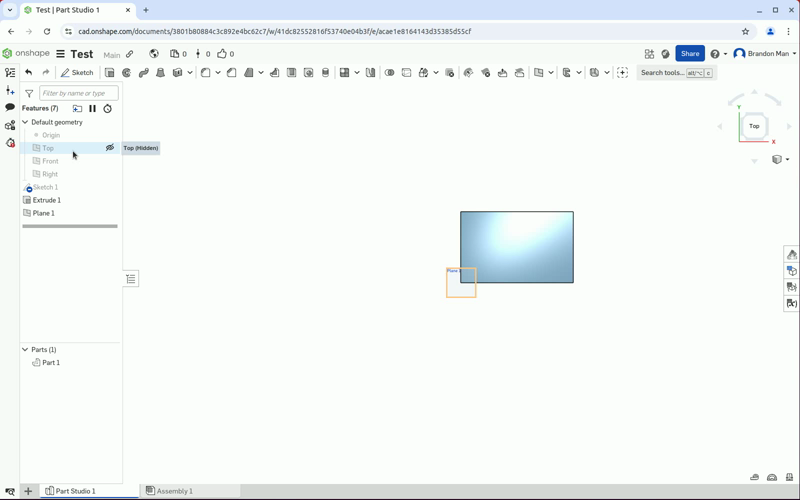
key(shift+s)
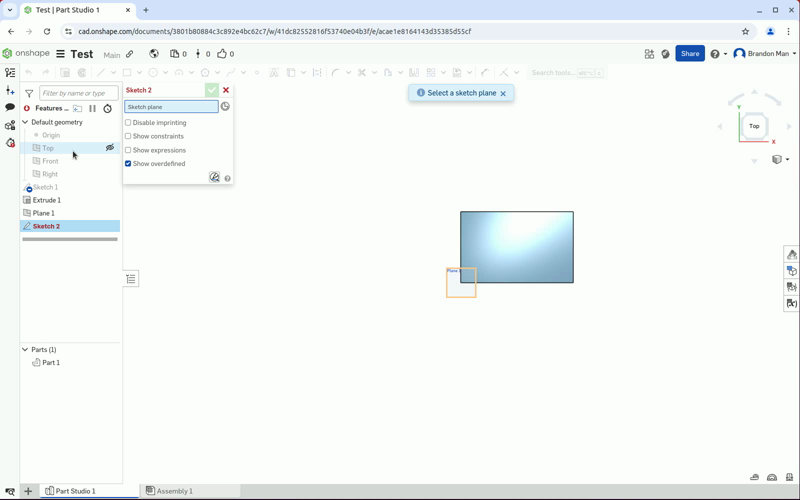
mouse_move(73, 215)
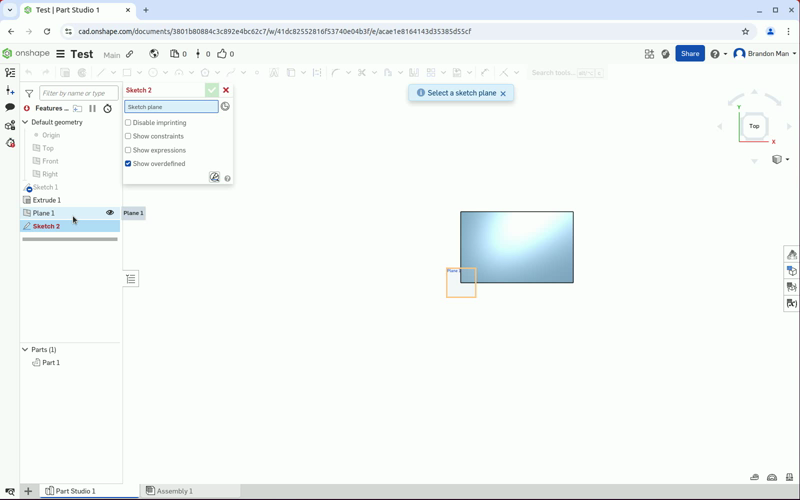
click(73, 215)
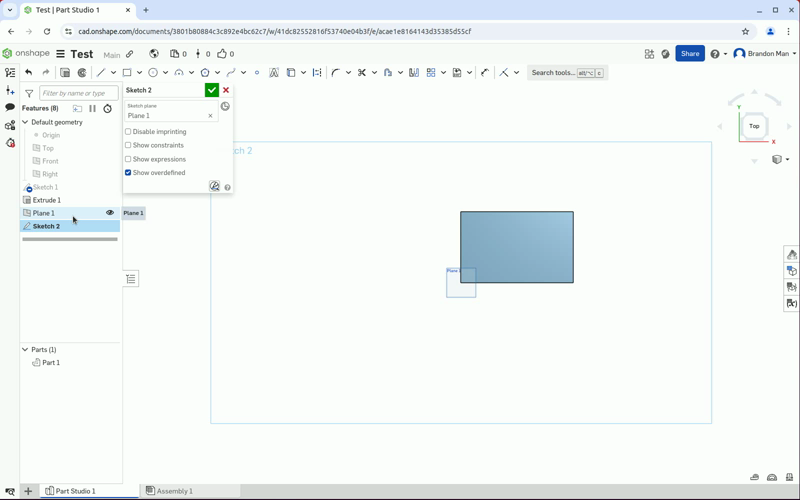
mouse_move(73, 352)
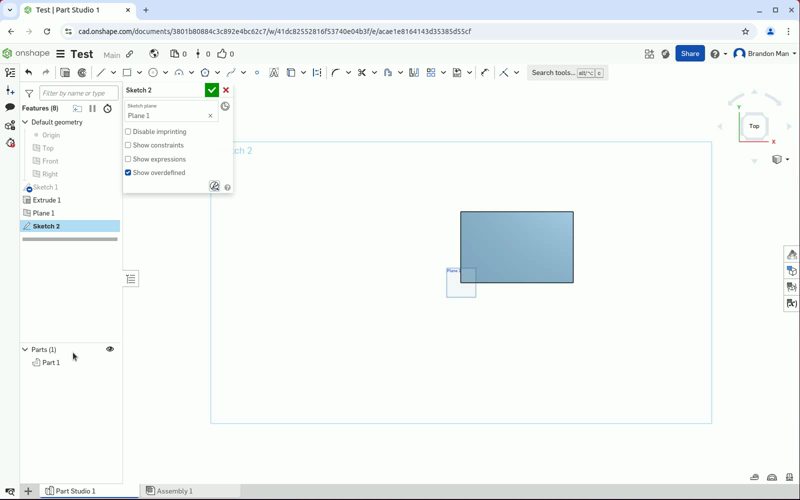
key(y)
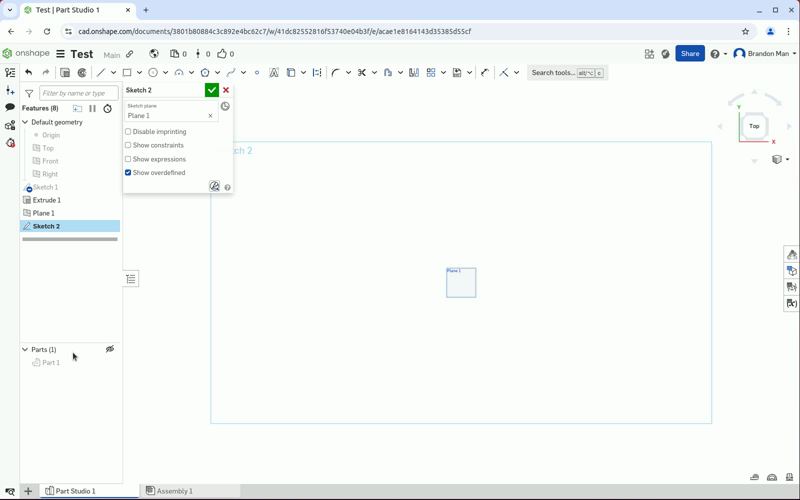
key(c)
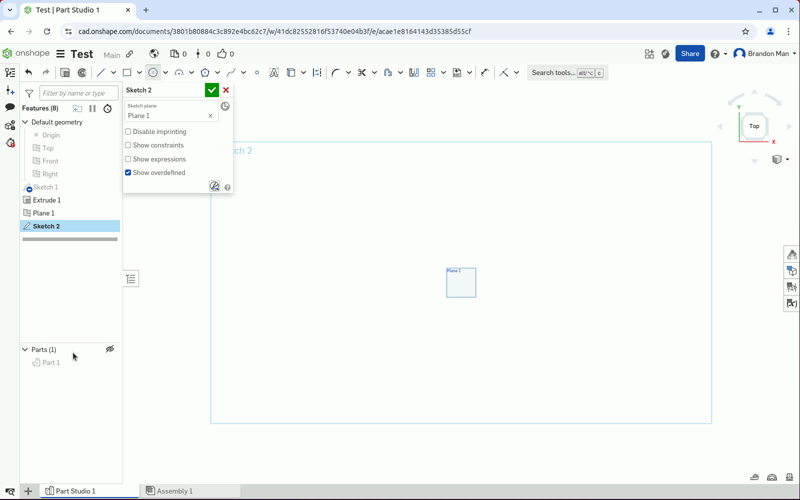
key_down(shift)
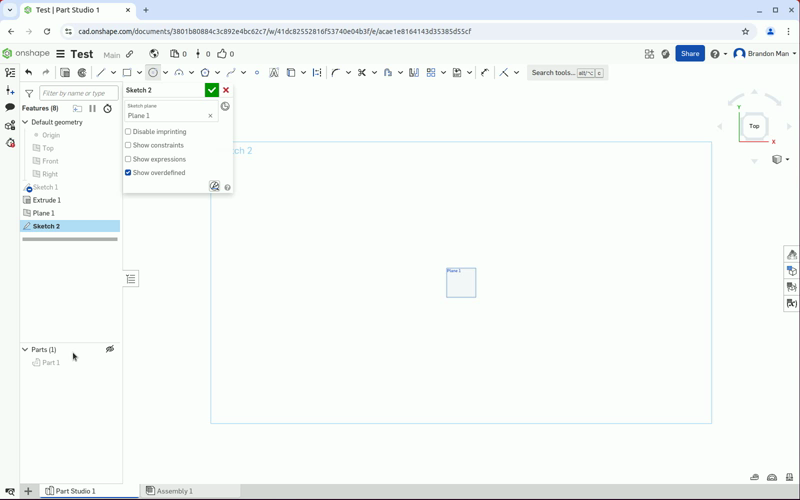
mouse_move(497, 249)
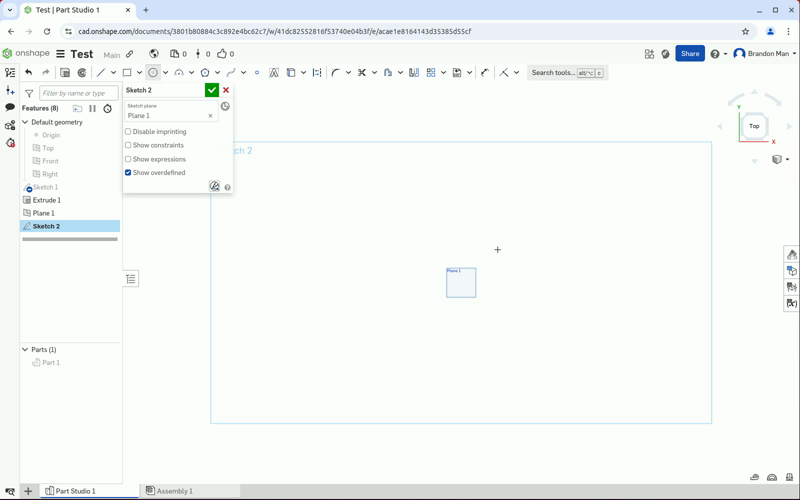
click(497, 249)
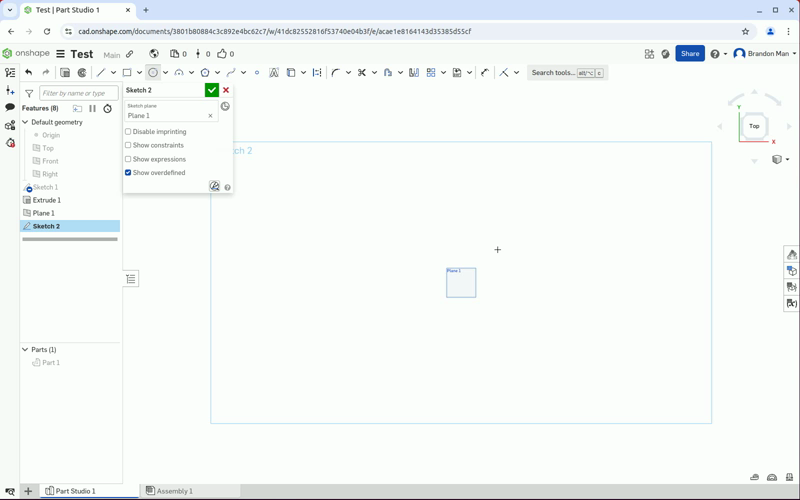
key_up(shift)
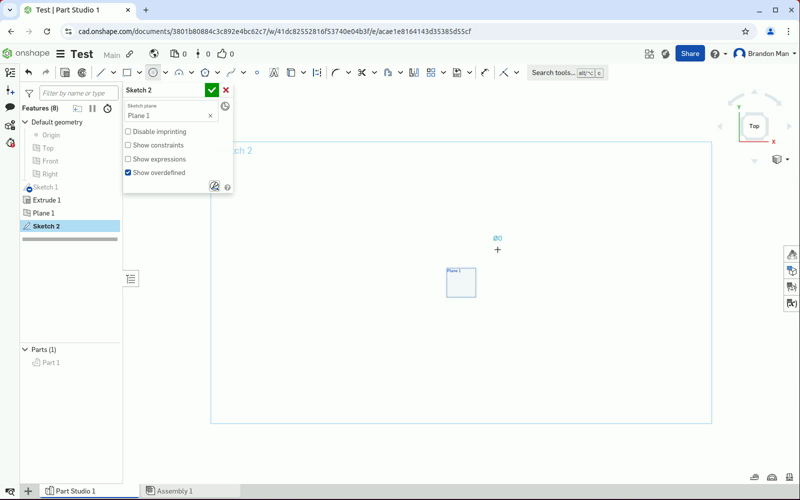
mouse_move(510, 249)
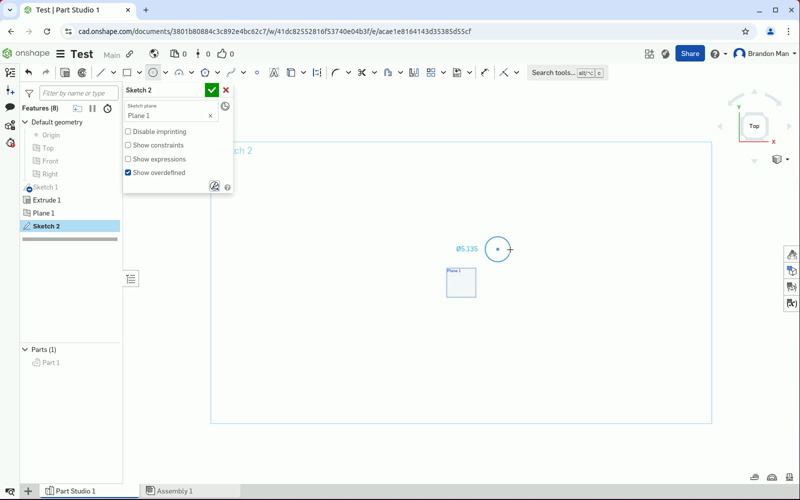
click(510, 249)
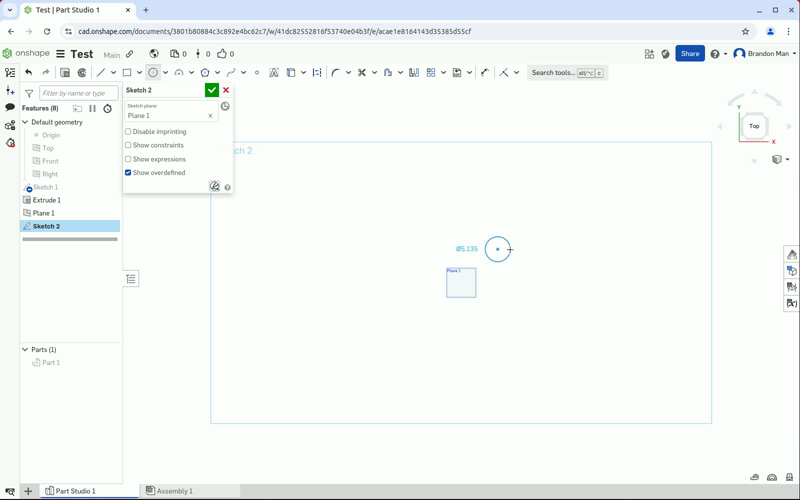
key(esc)
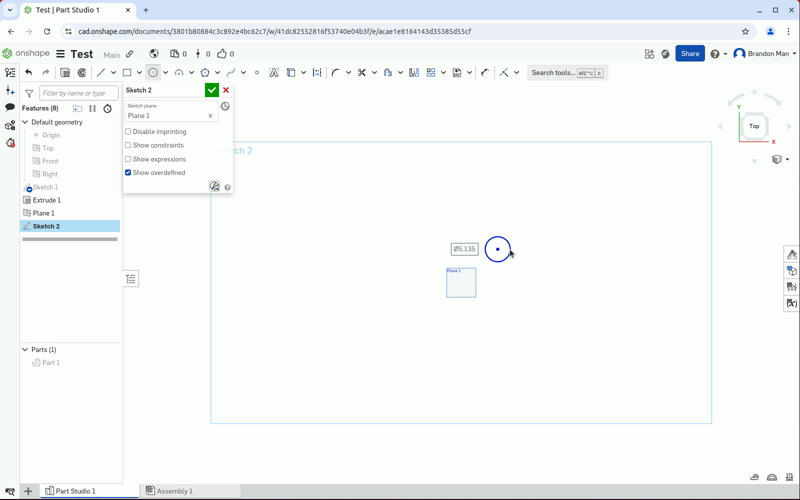
mouse_move(503, 239)
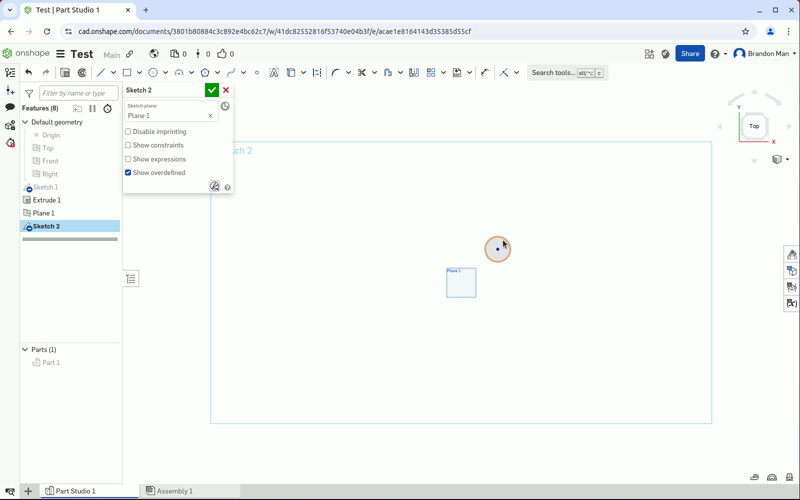
scroll(6)
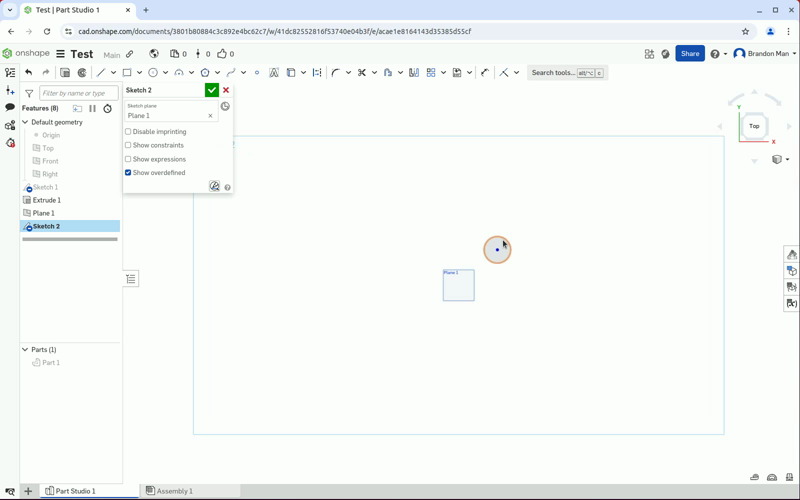
scroll(6)
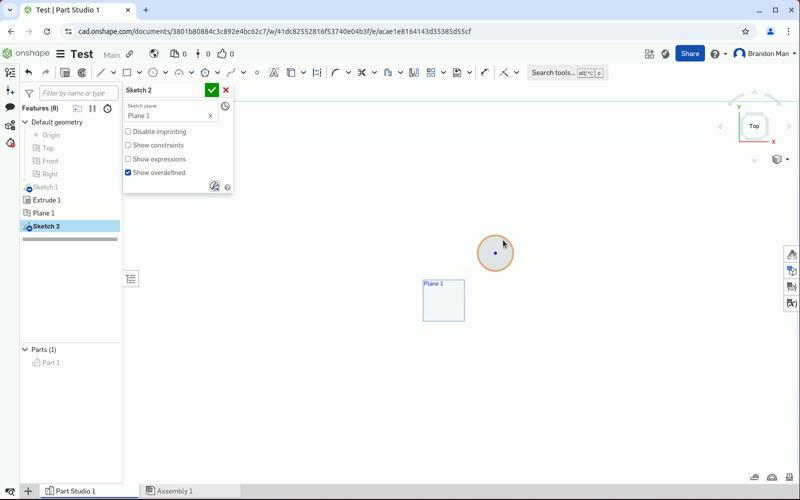
scroll(6)
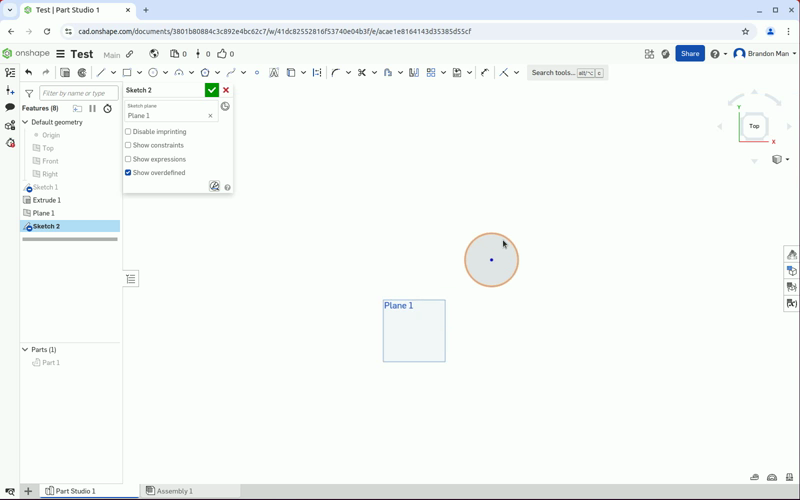
scroll(6)
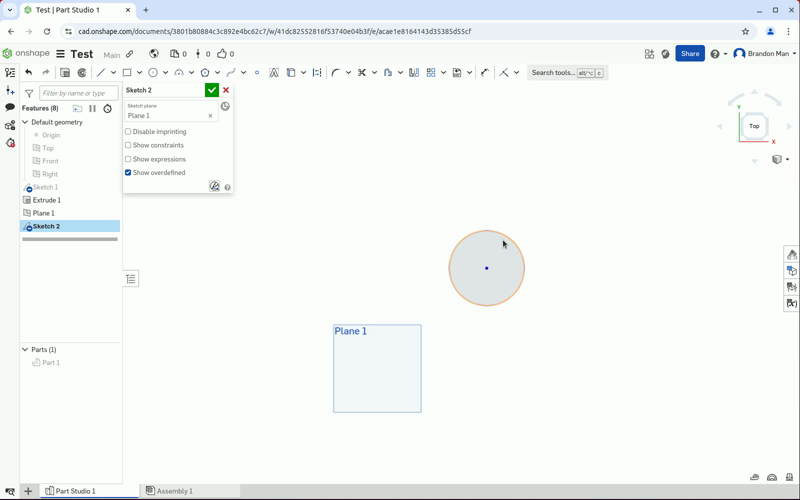
scroll(6)
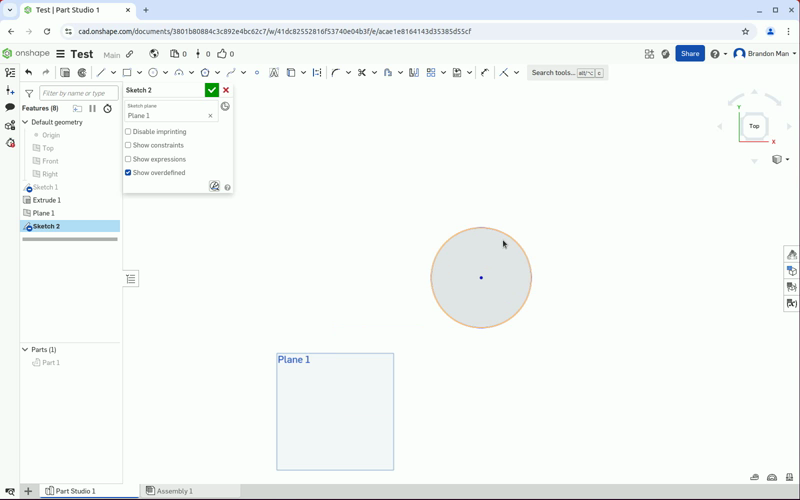
scroll(6)
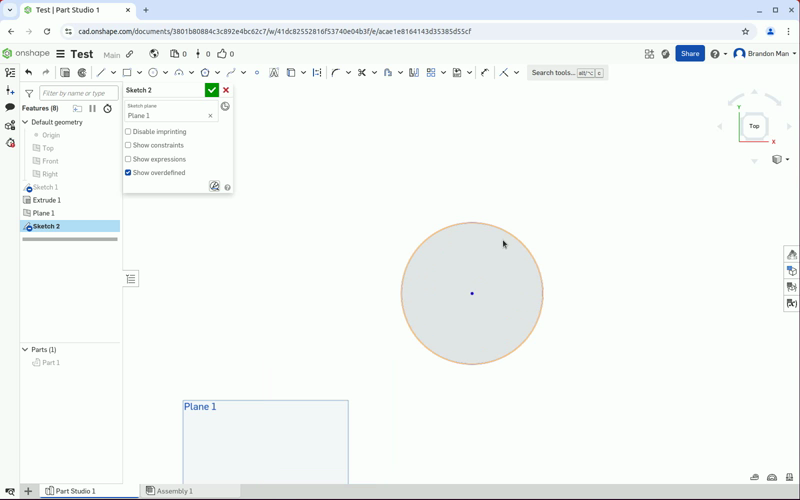
scroll(6)
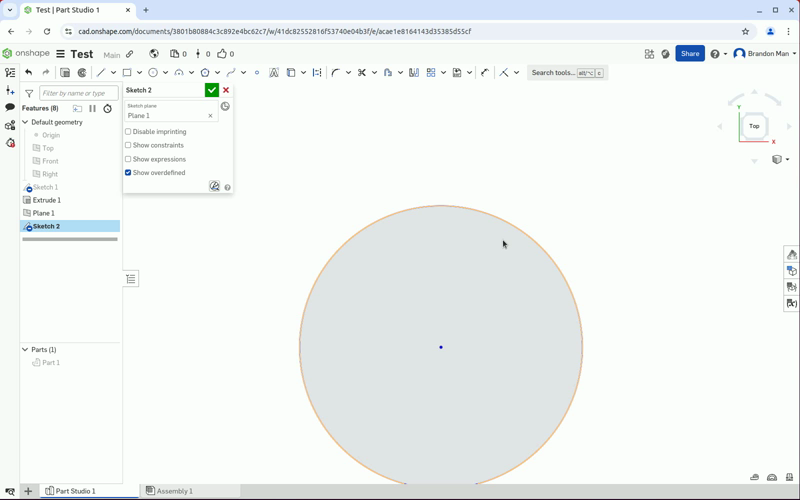
click(503, 239)
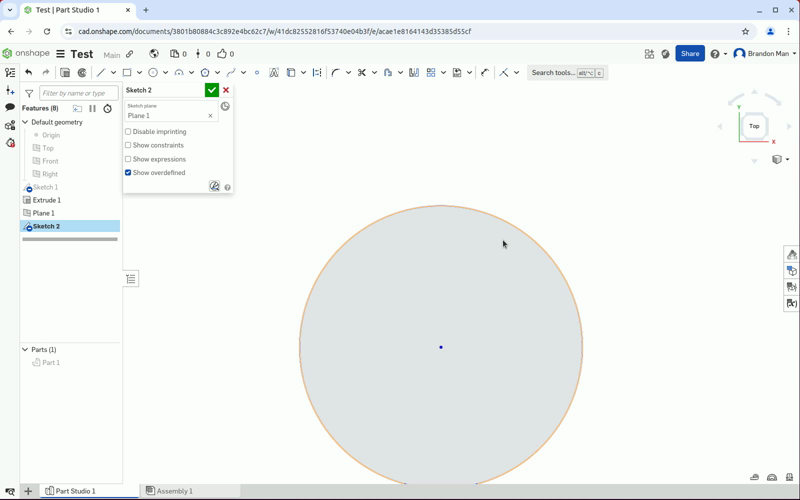
scroll(-6)
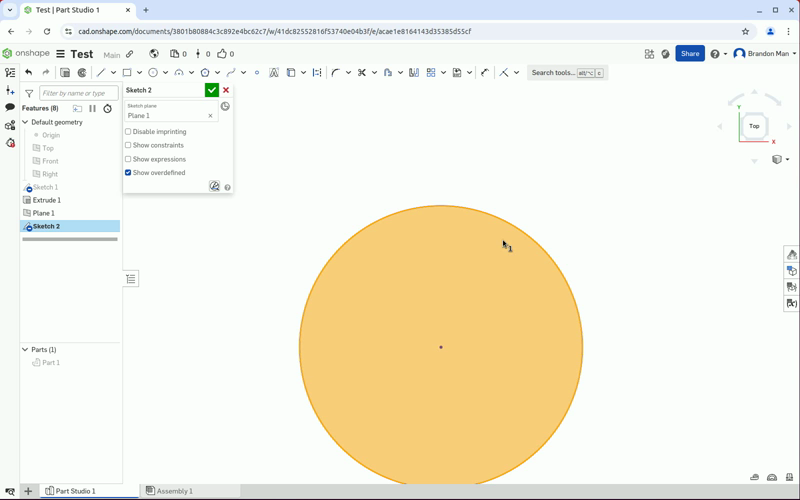
scroll(-6)
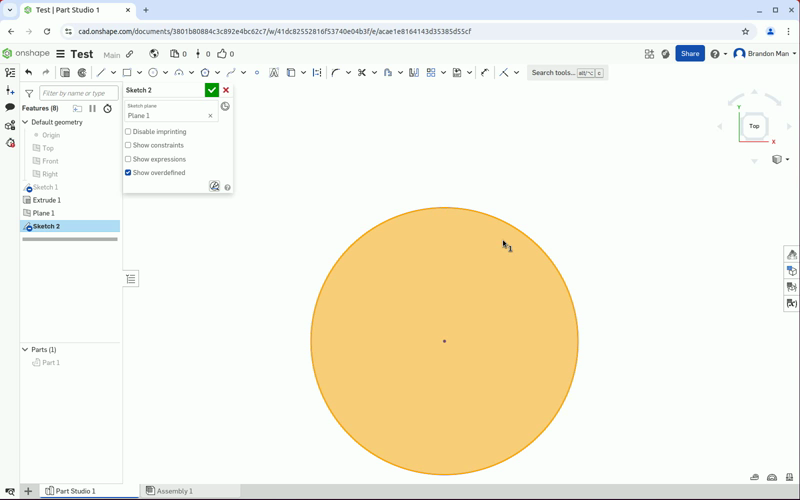
scroll(-6)
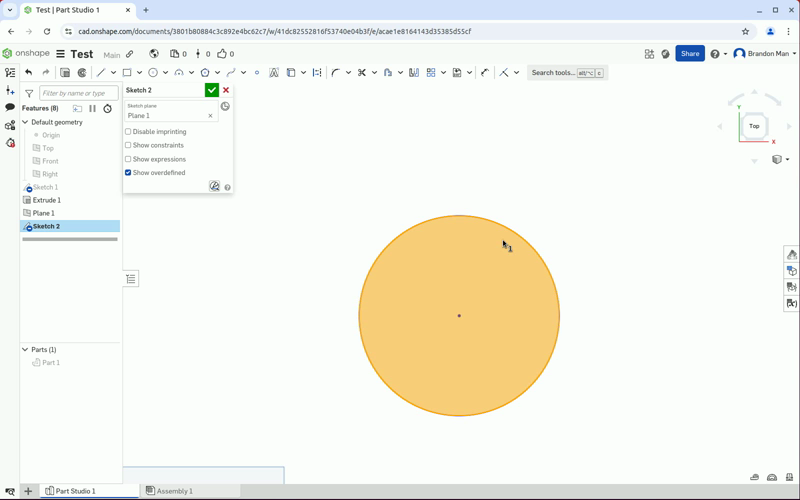
scroll(-6)
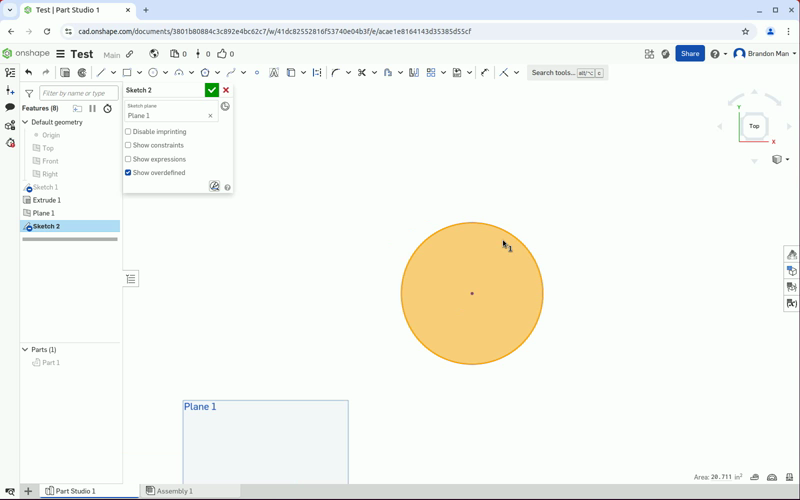
scroll(-6)
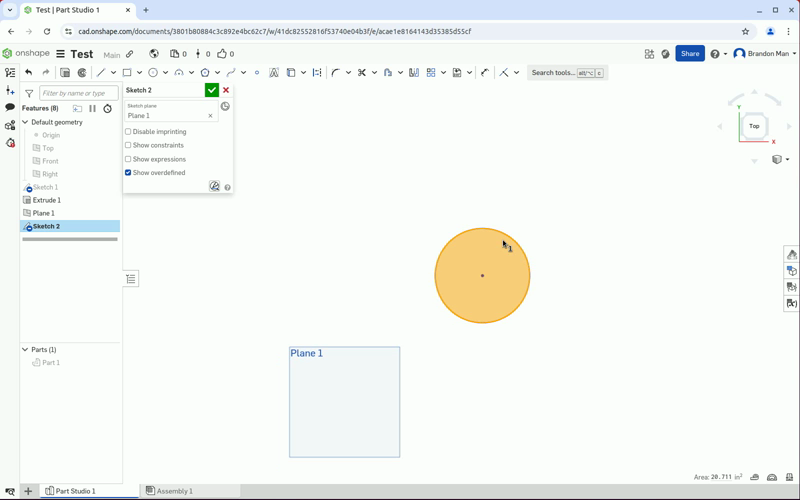
scroll(-6)
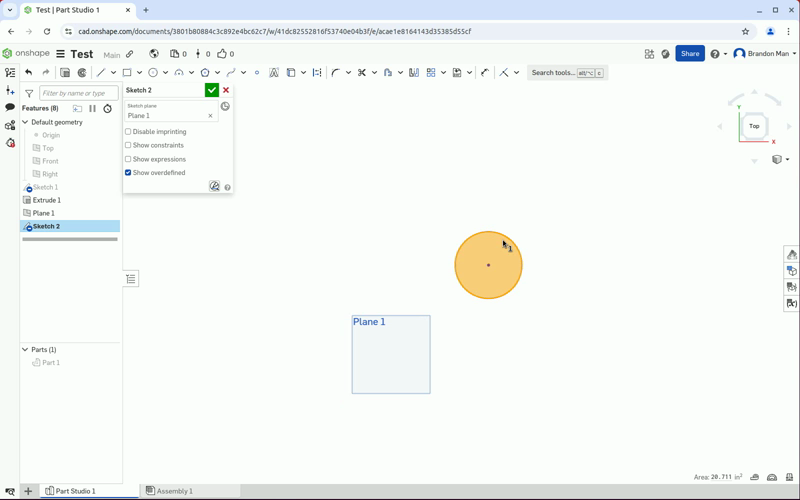
scroll(-6)
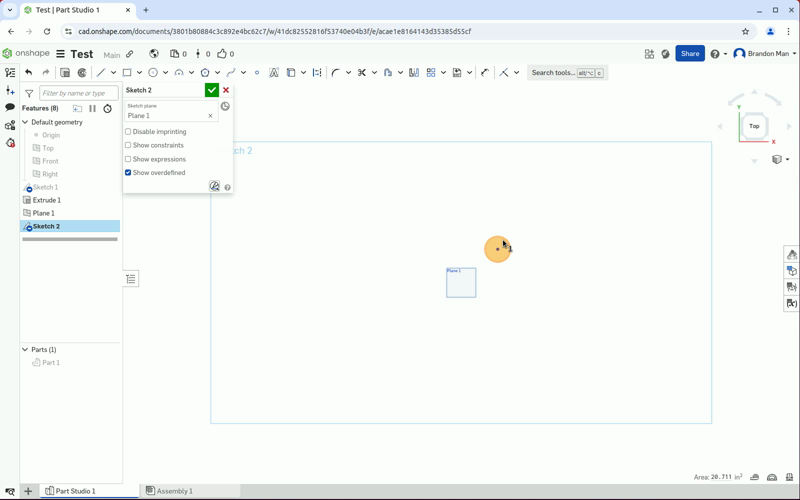
mouse_move(73, 352)
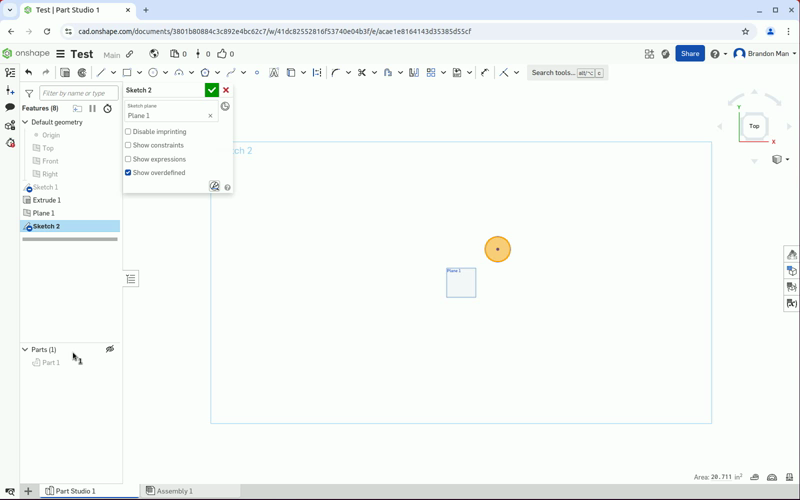
key(shift+y)
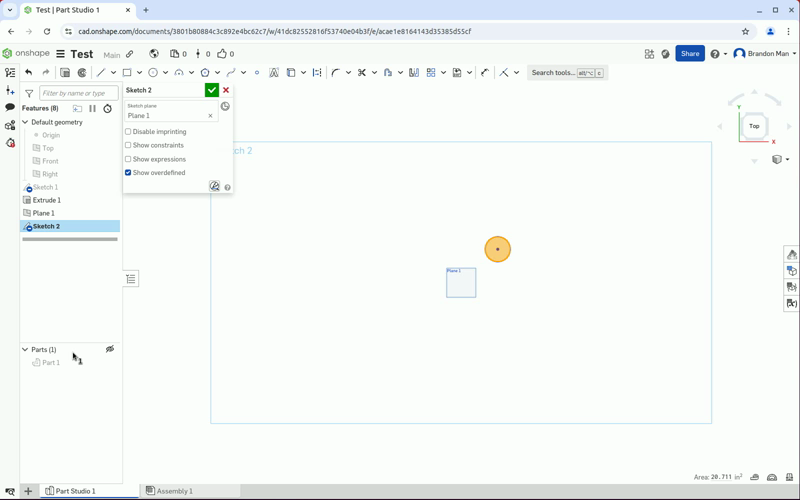
key(shift+e)
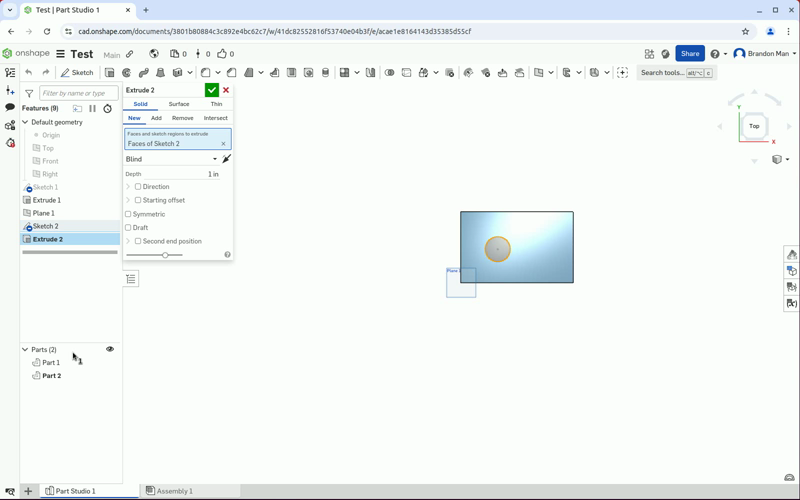
mouse_move(143, 106)
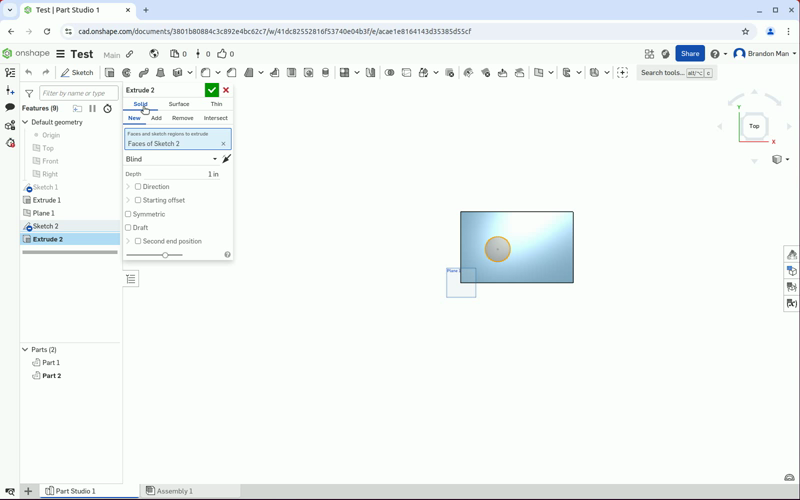
click(143, 106)
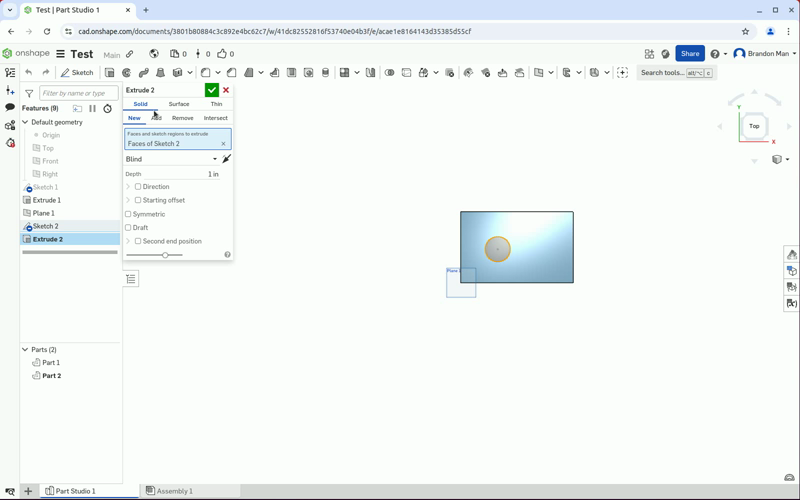
mouse_move(186, 120)
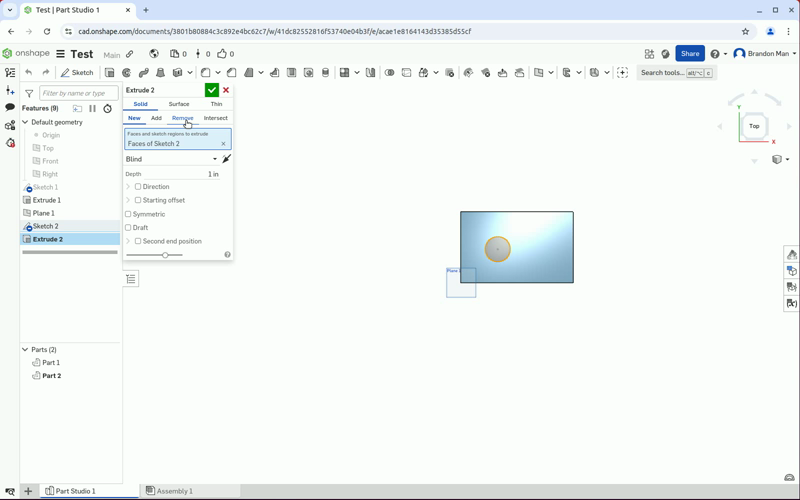
click(186, 120)
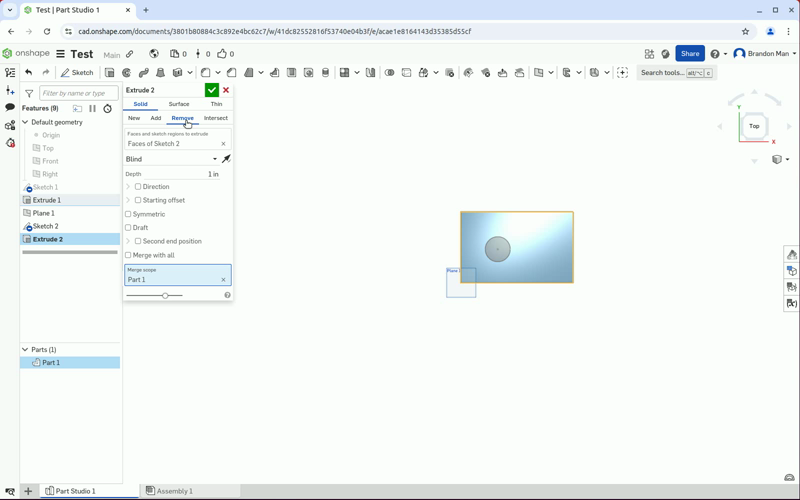
key(tab, 4)
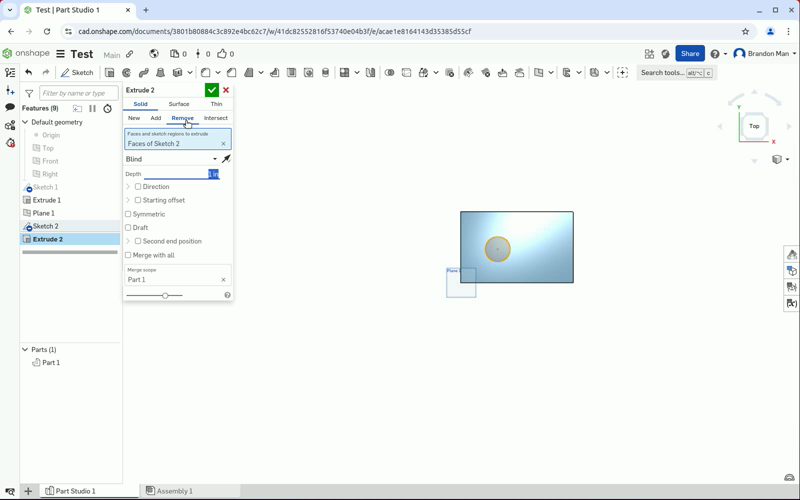
text(8.425)
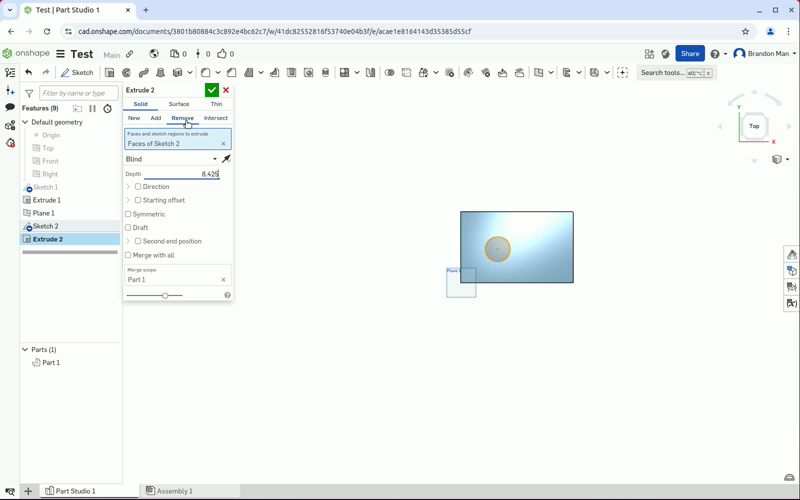
key(tab, 6)
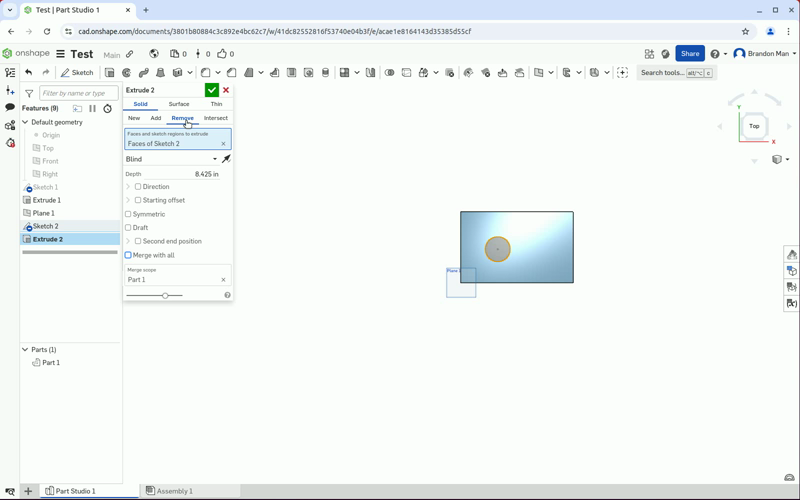
key(space)
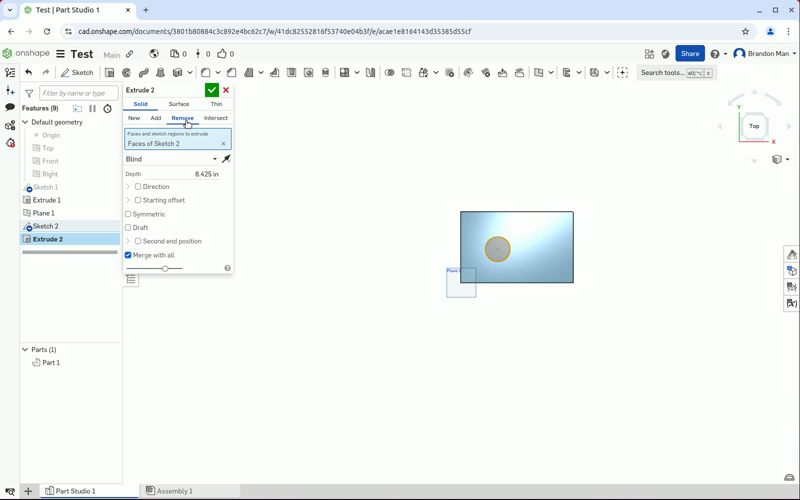
key(enter)
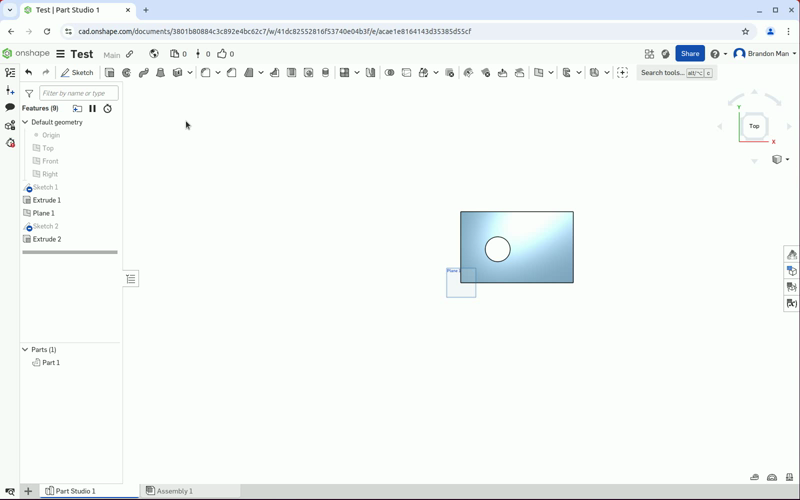
key(shift+h)
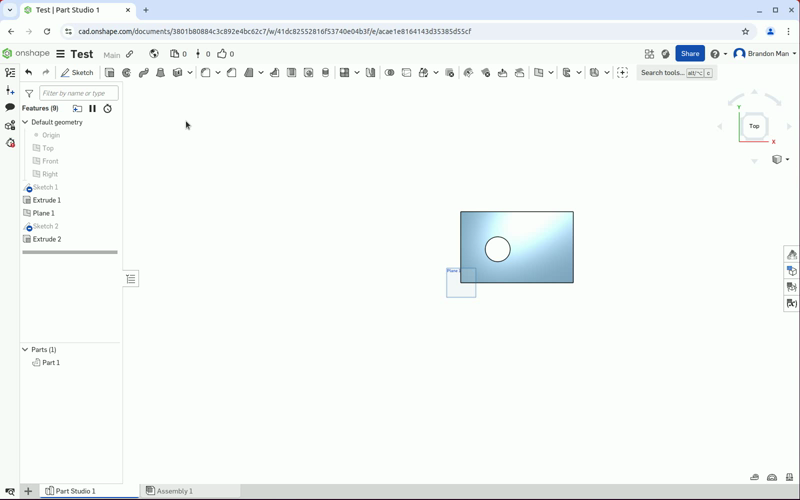
key(shift+h)
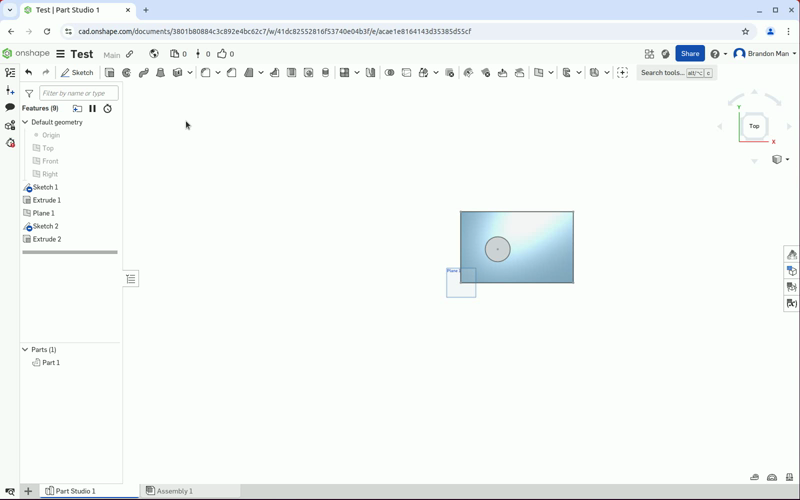
key(shift+7)
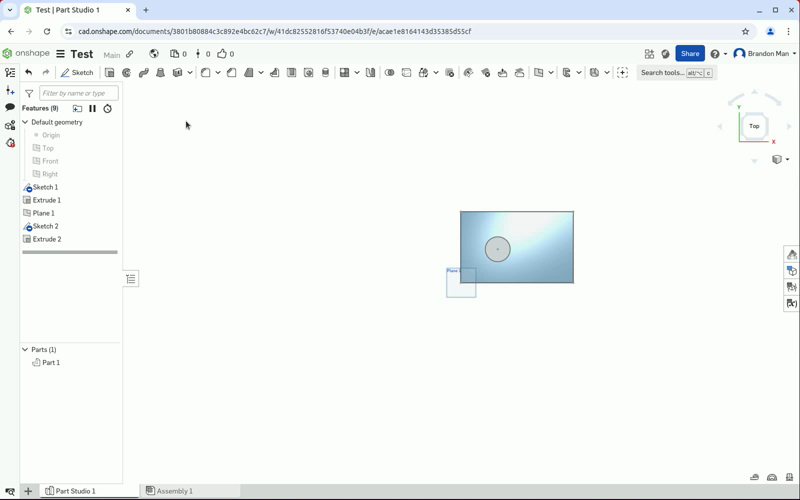
key(up, 3)
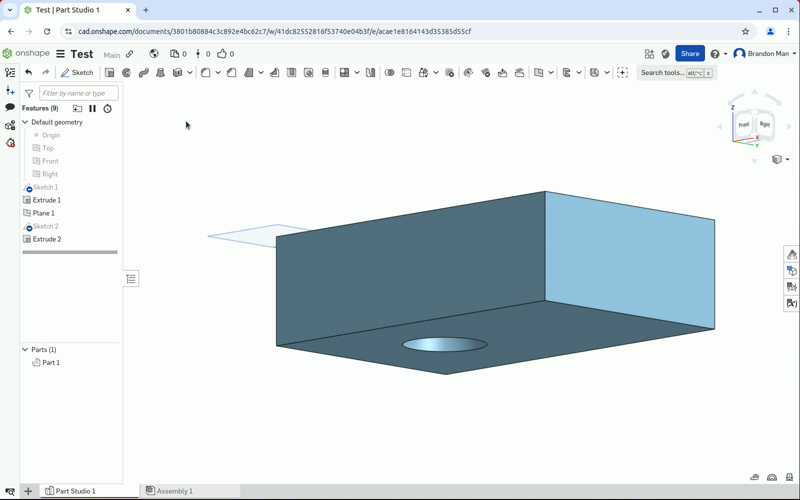
key(left, 3)
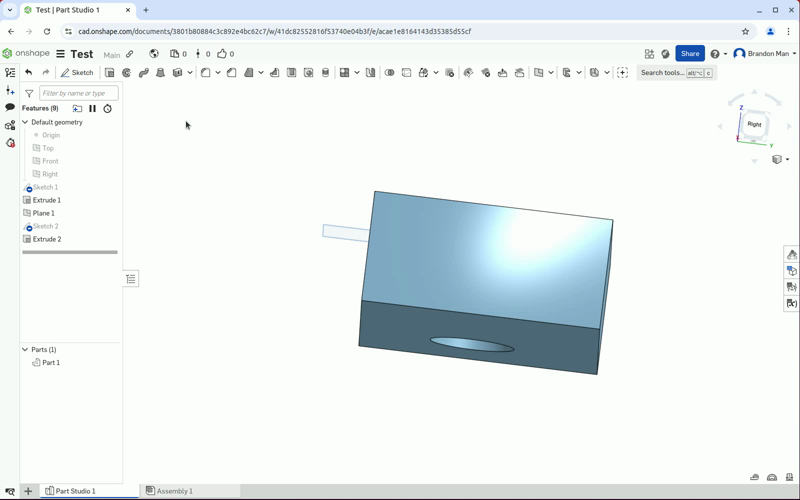
key(right, 3)
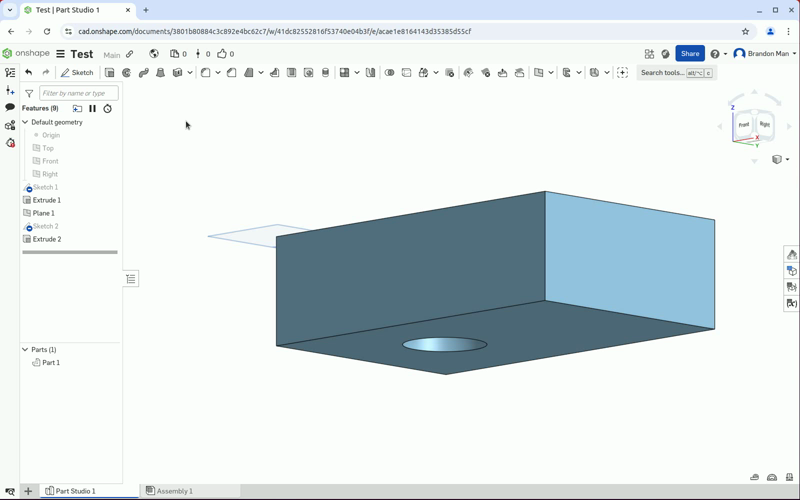
key(down, 3)
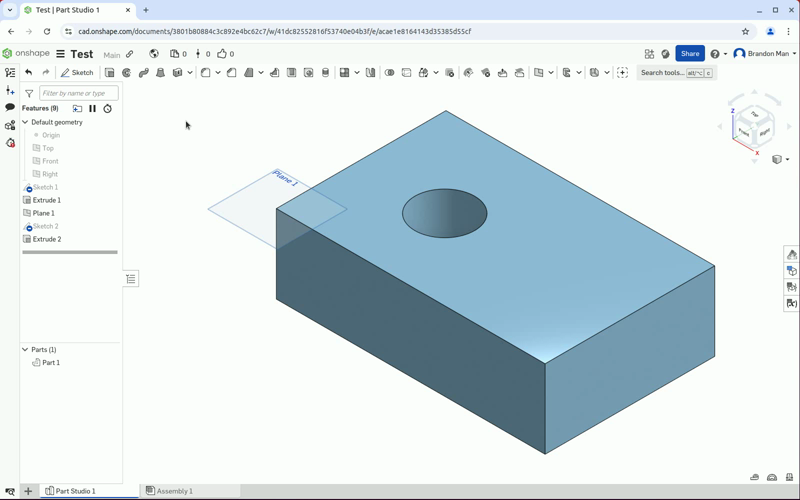
mouse_move(73, 189)
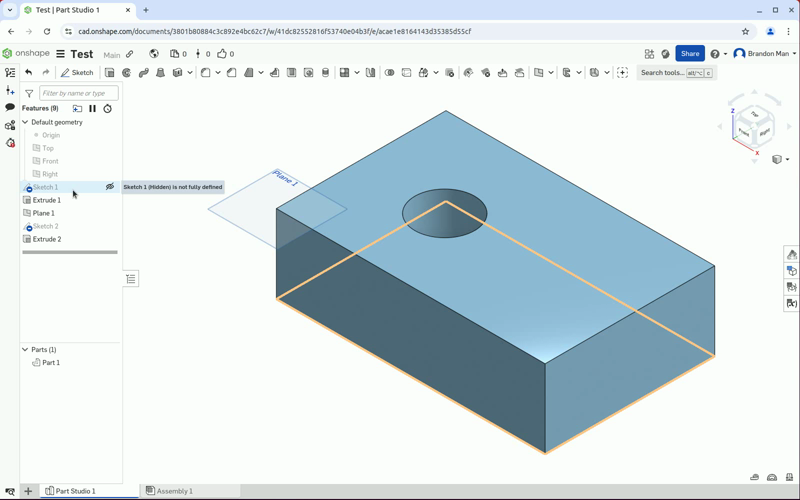
click(73, 189)